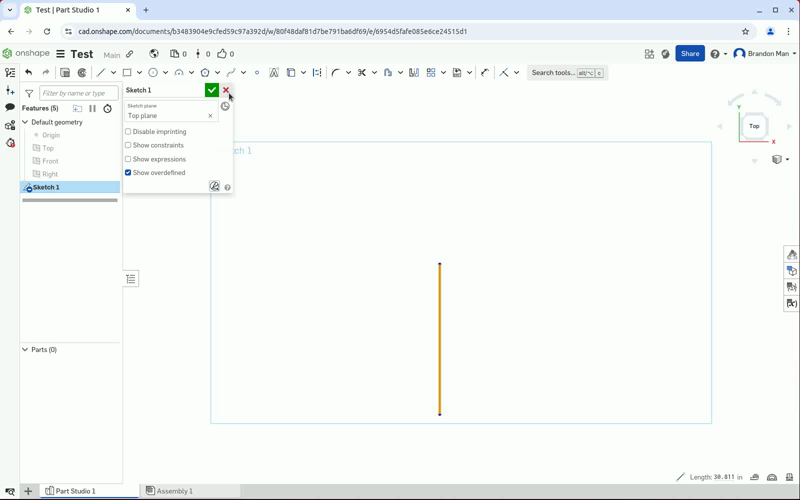
key(shift+h)
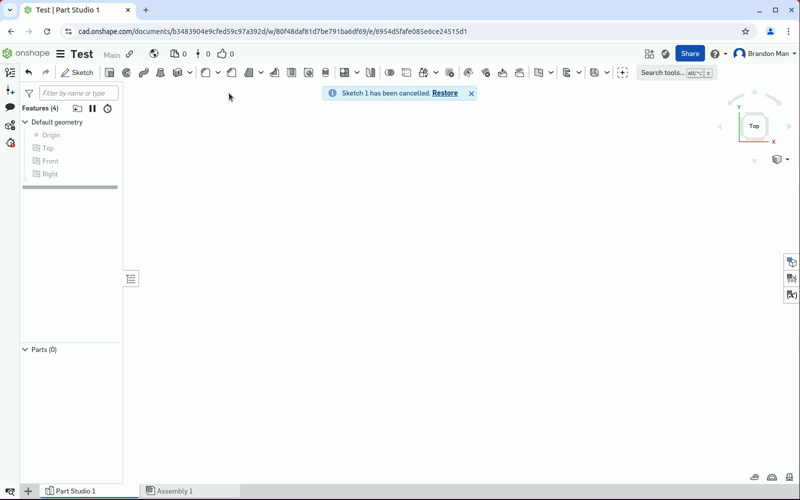
mouse_move(73, 352)
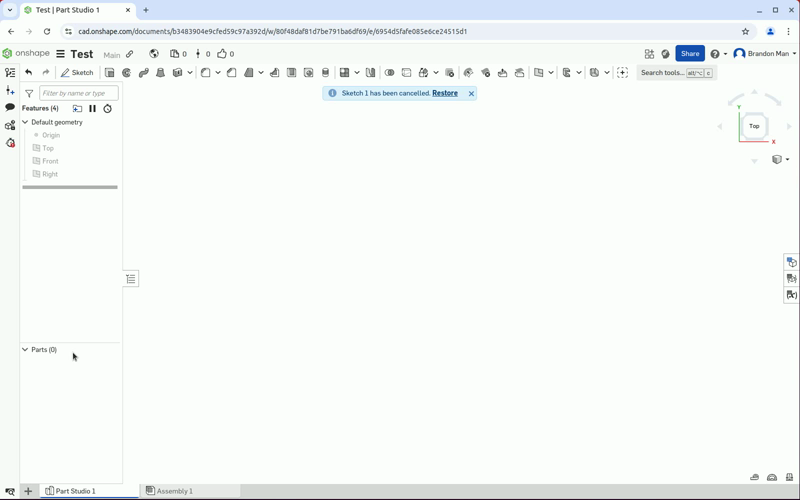
key(y)
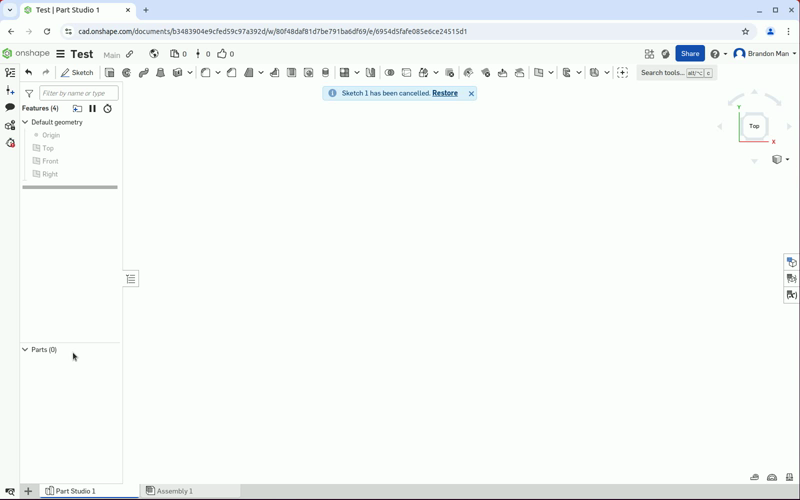
key(shift+p)
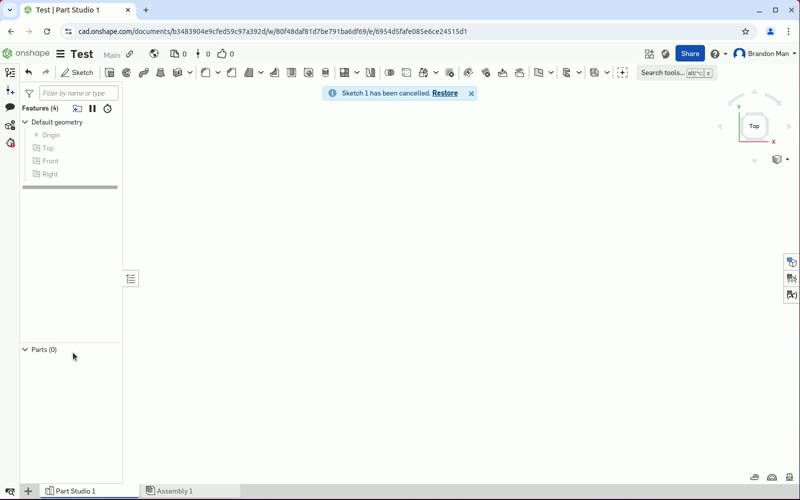
key(space)
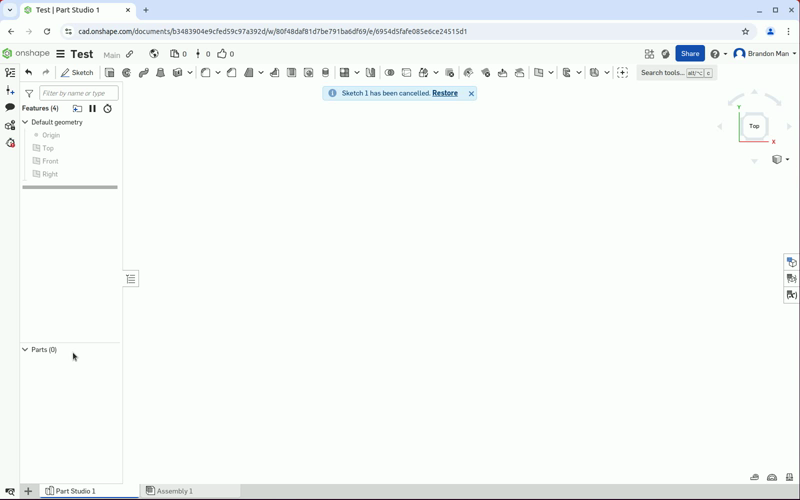
key_down(shift)
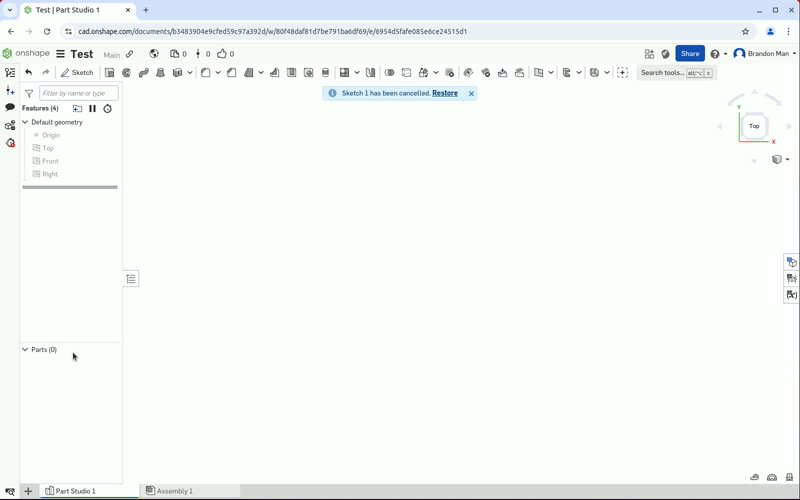
key(up)
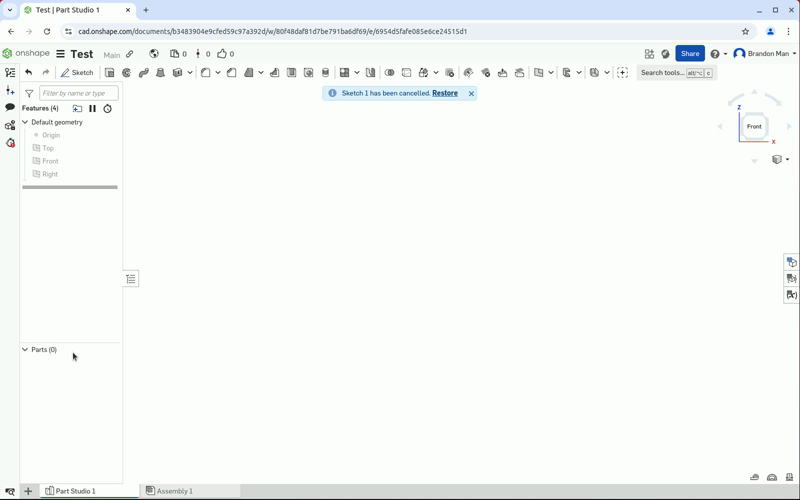
key_up(shift)
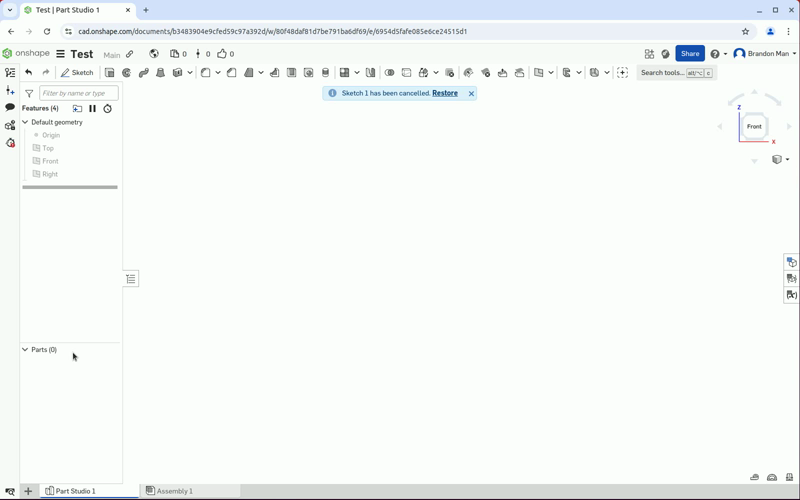
mouse_move(73, 352)
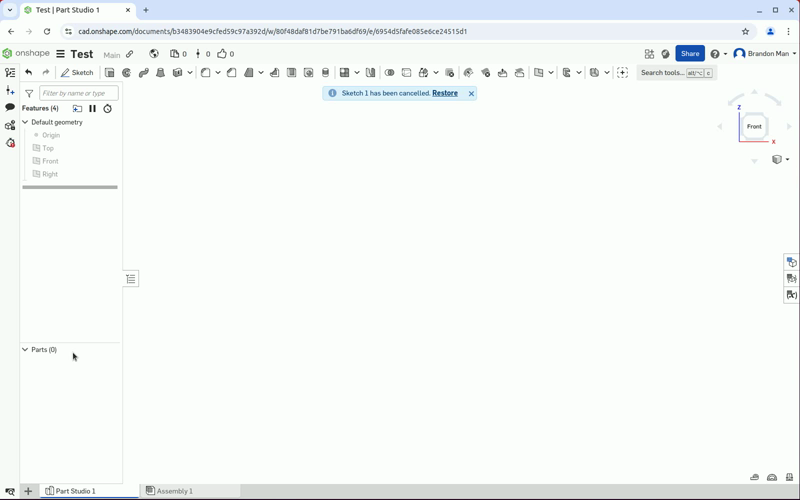
key(shift+y)
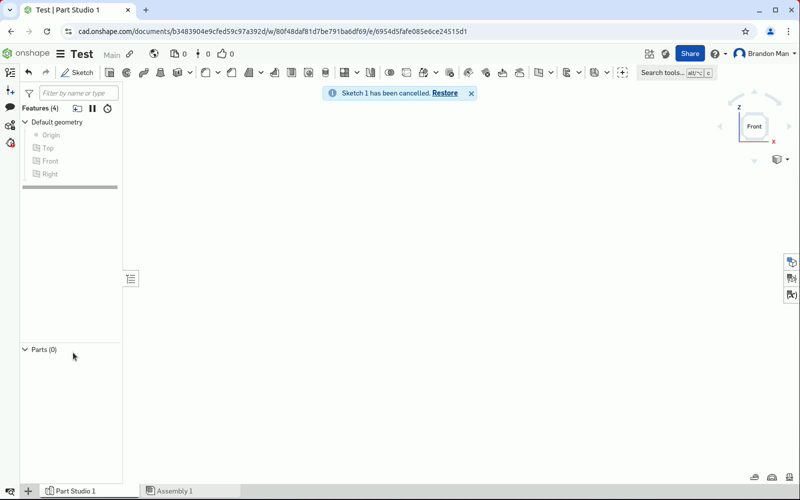
key(shift+s)
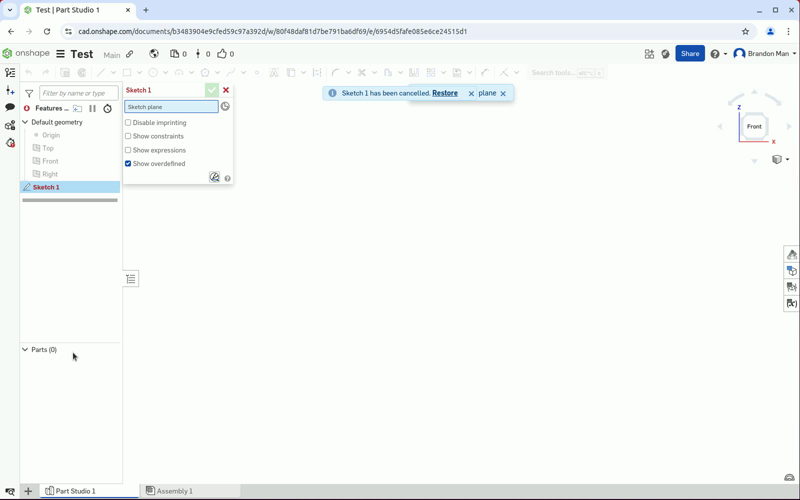
mouse_move(73, 163)
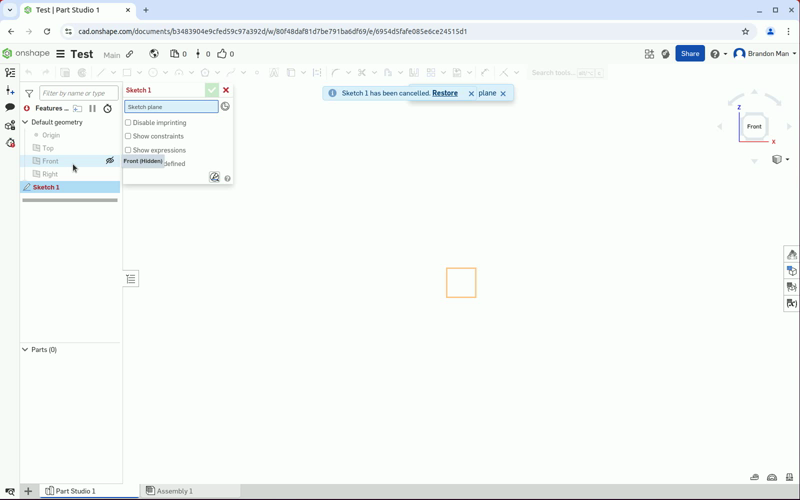
click(73, 163)
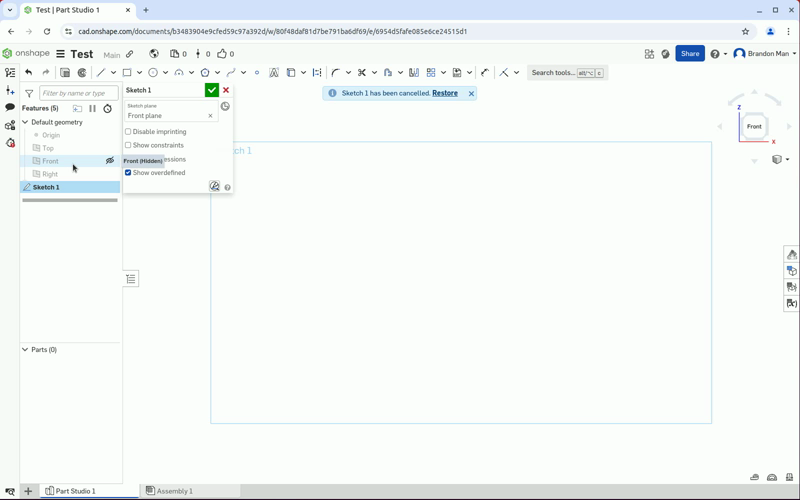
mouse_move(73, 352)
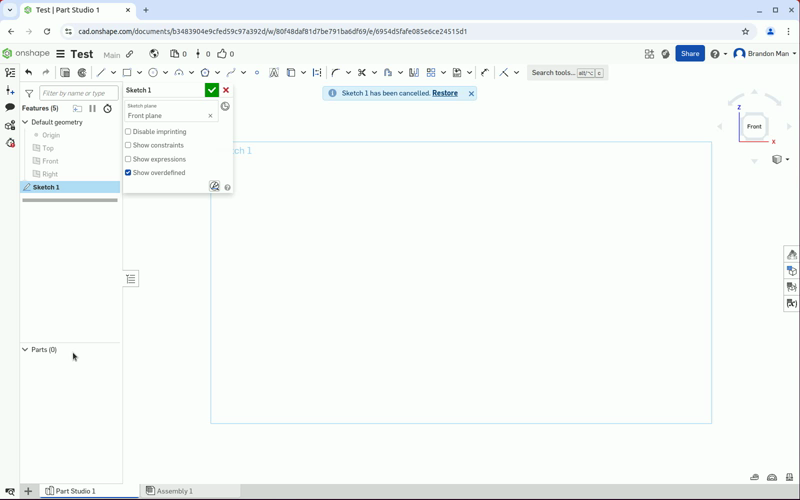
key(y)
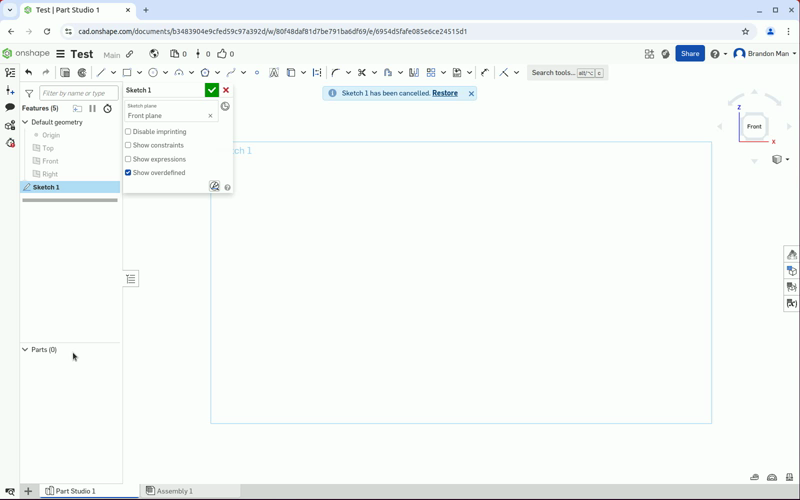
key(c)
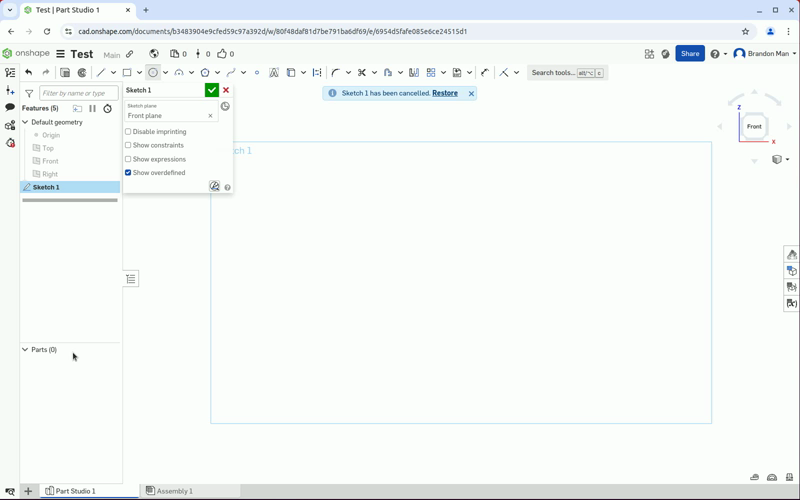
key_down(shift)
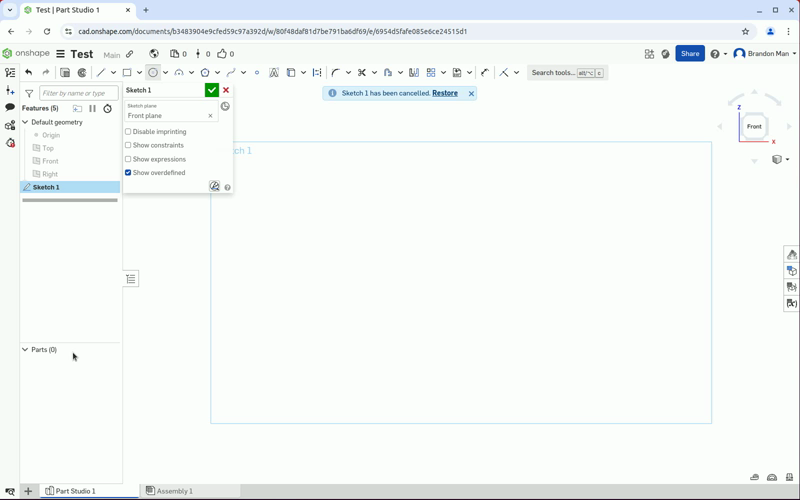
mouse_move(461, 282)
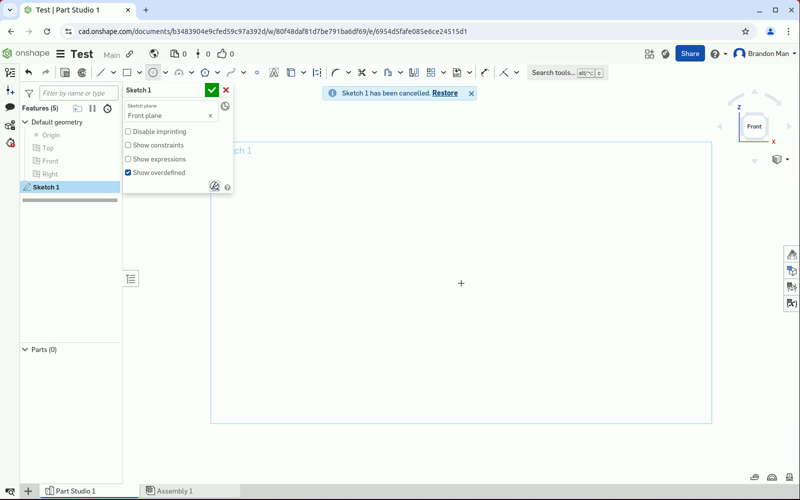
click(461, 282)
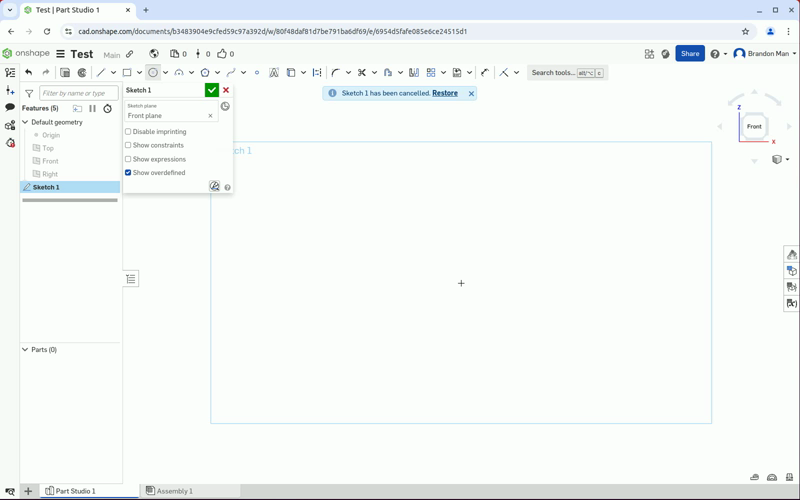
key_up(shift)
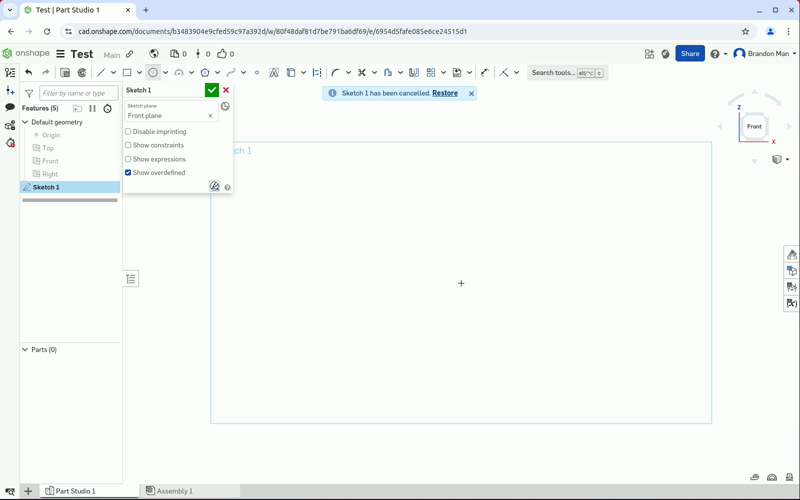
mouse_move(468, 282)
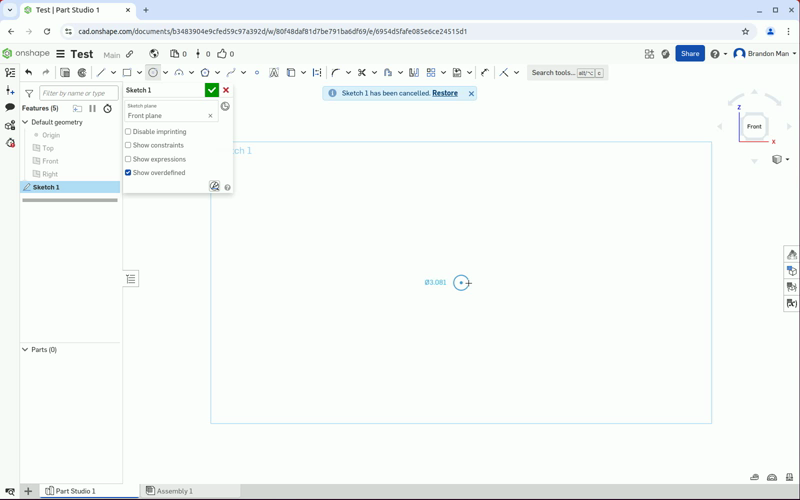
click(468, 282)
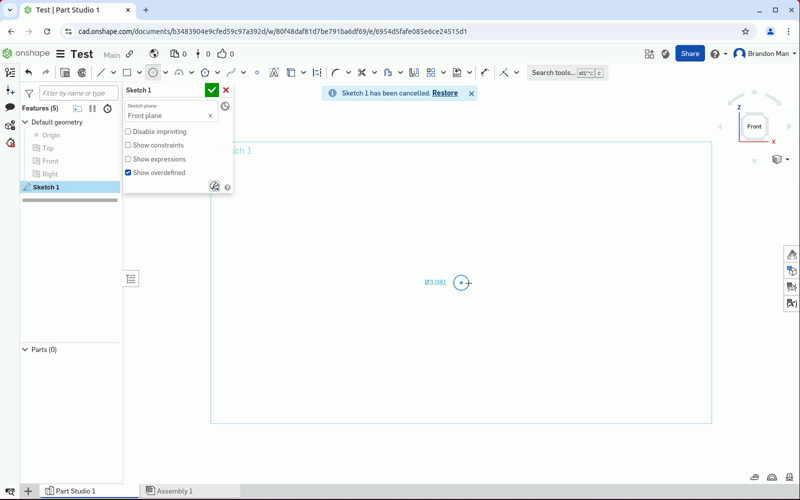
key(esc)
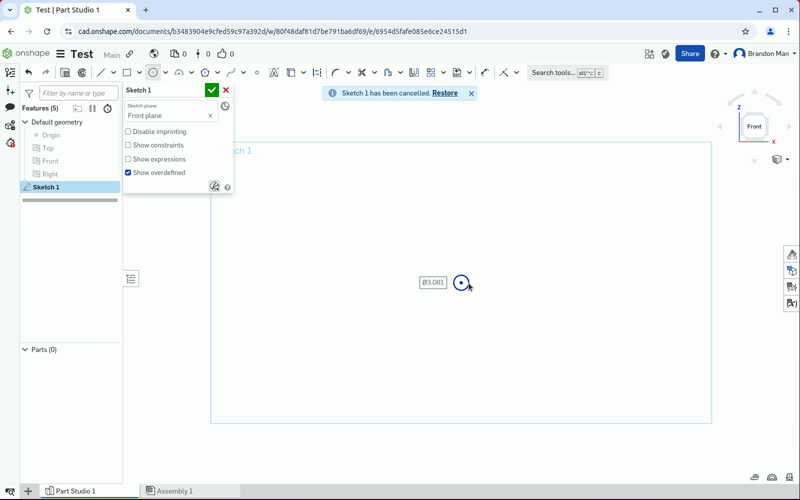
mouse_move(462, 281)
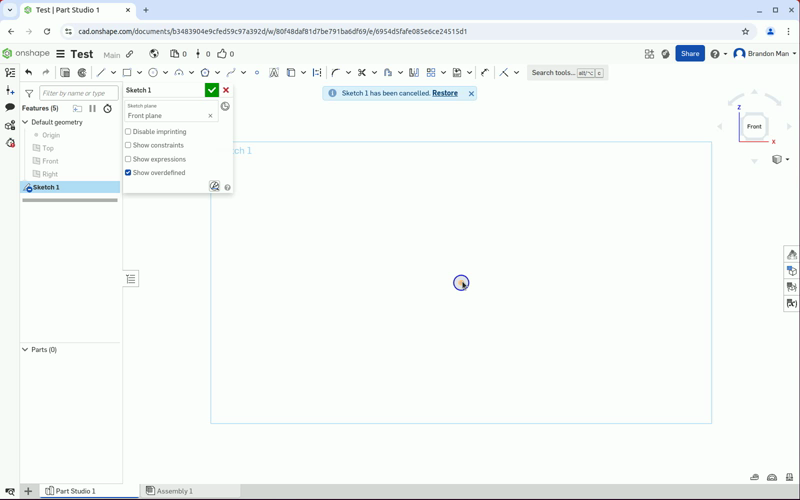
scroll(6)
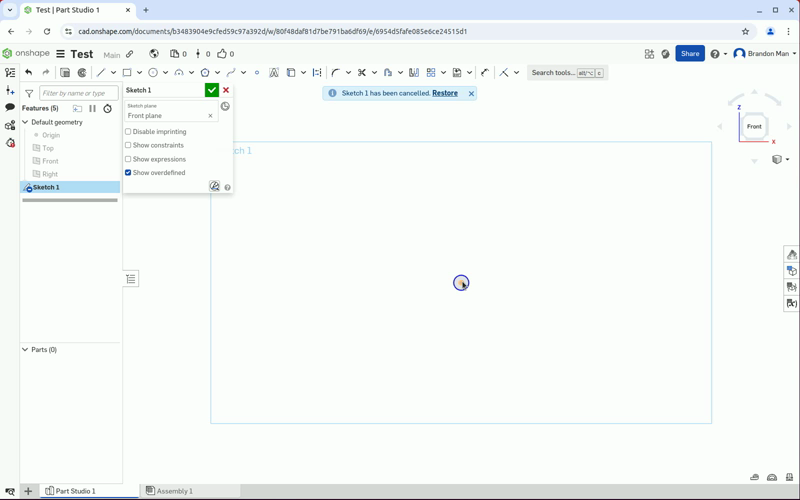
scroll(6)
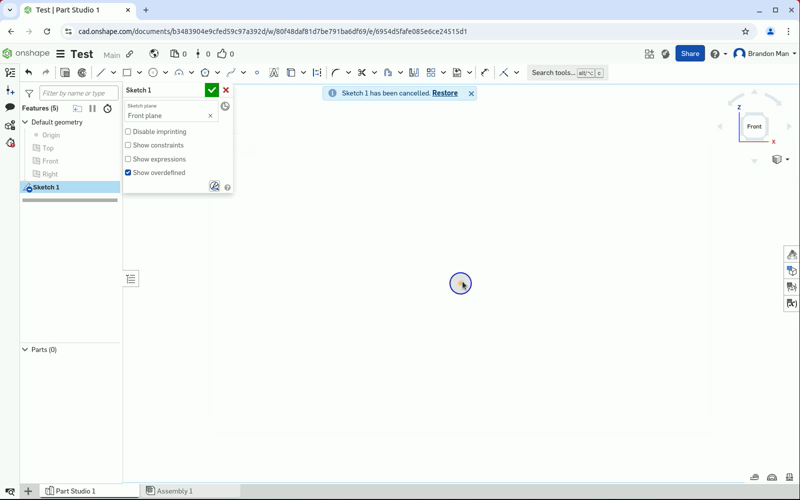
scroll(6)
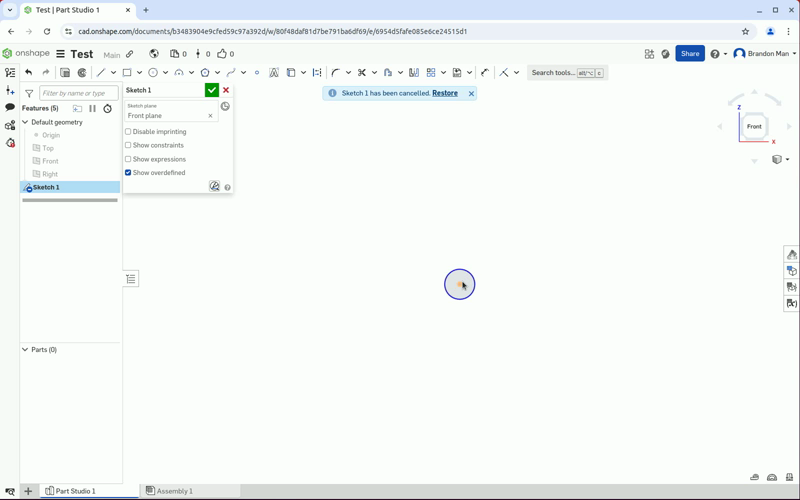
scroll(6)
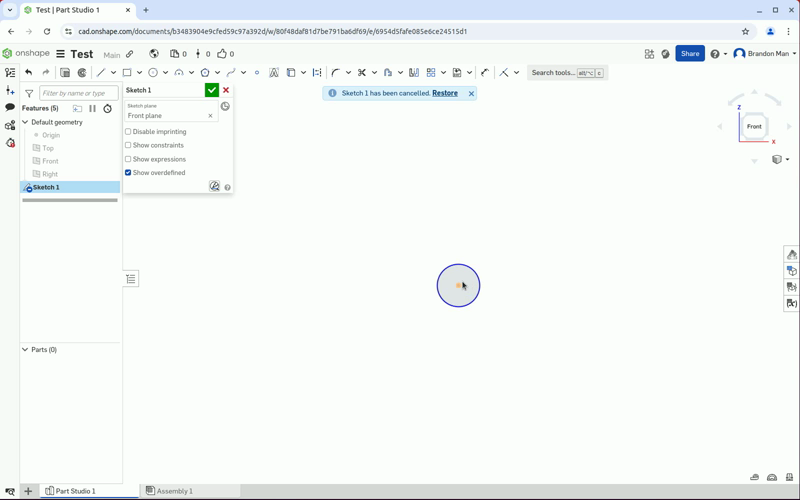
scroll(6)
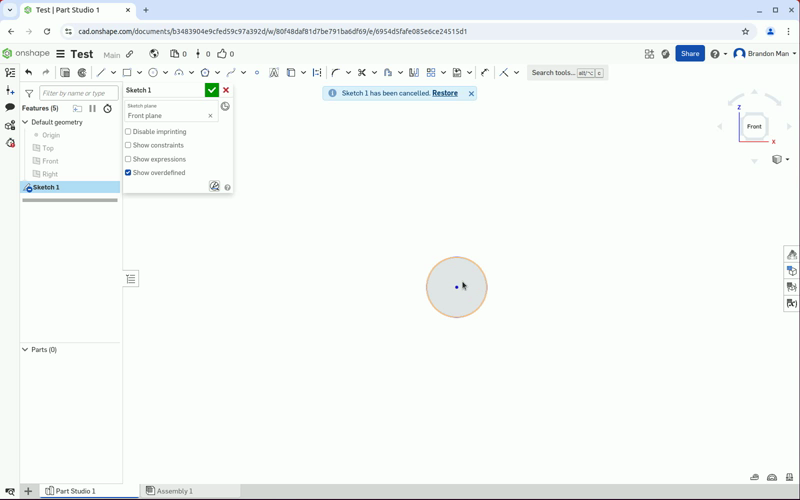
scroll(6)
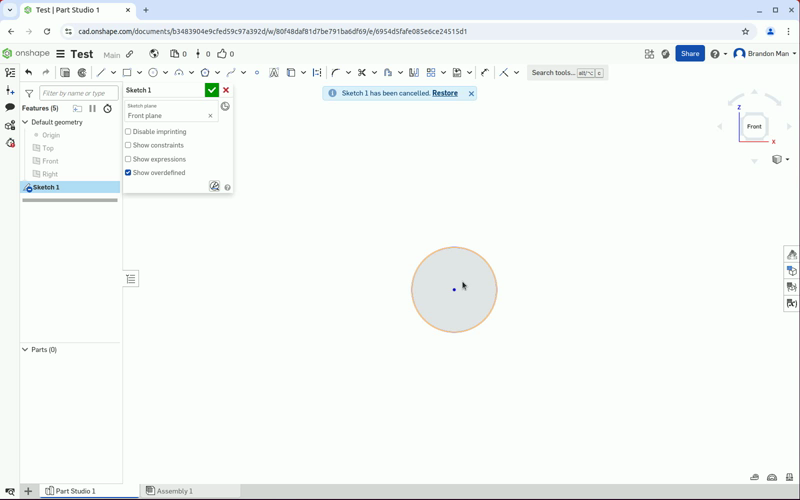
scroll(6)
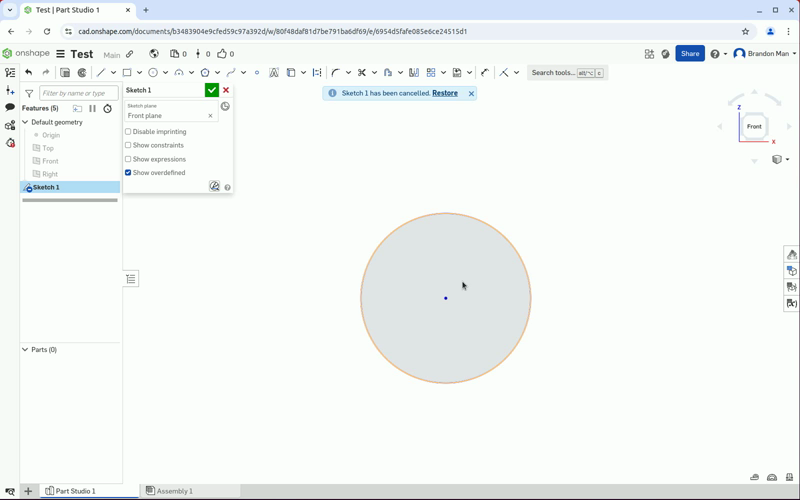
click(462, 281)
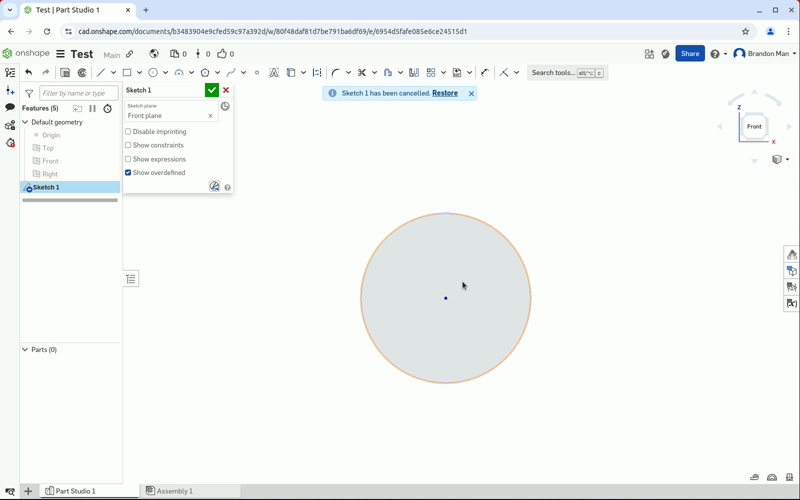
scroll(-6)
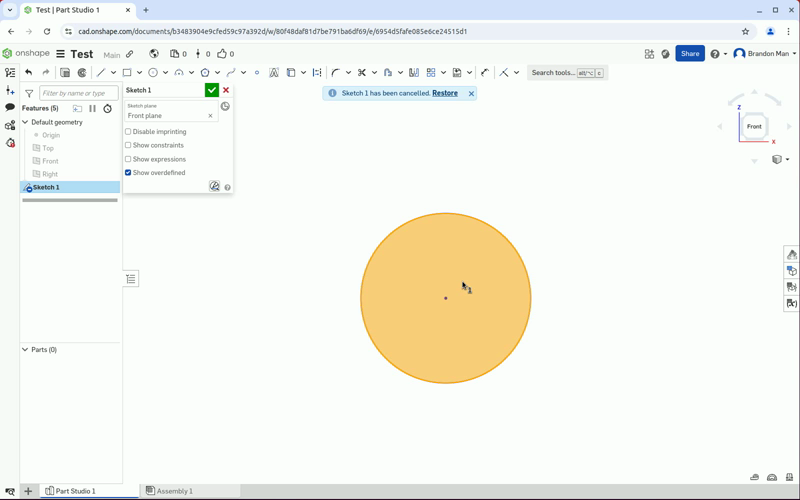
scroll(-6)
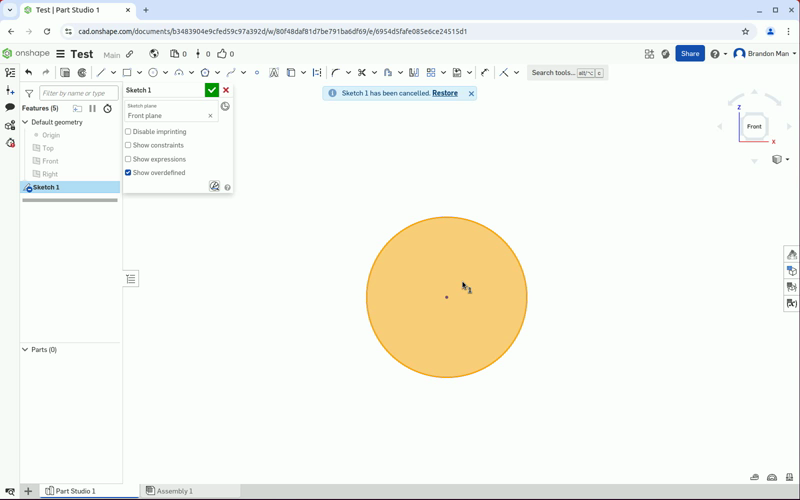
scroll(-6)
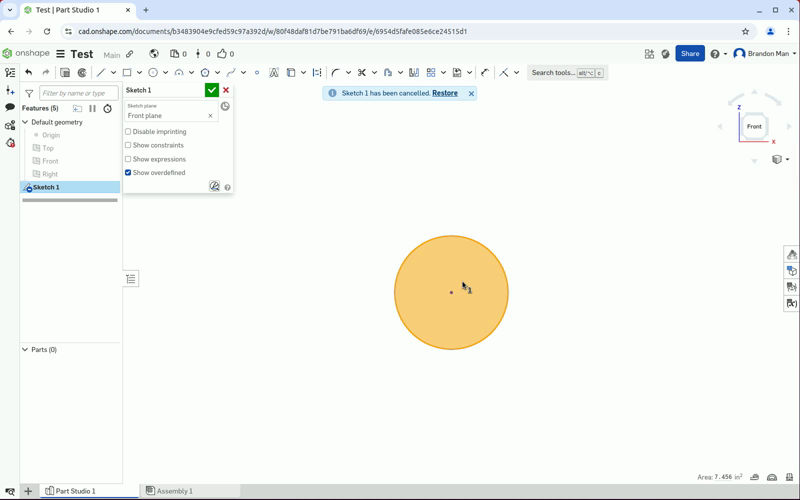
scroll(-6)
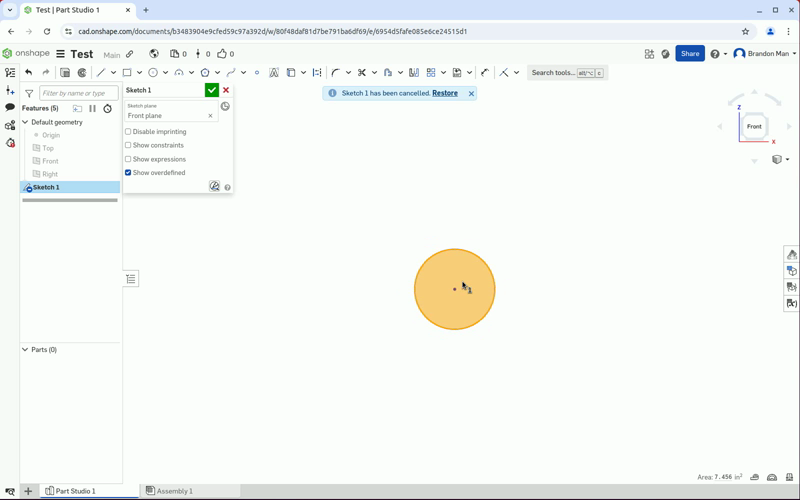
scroll(-6)
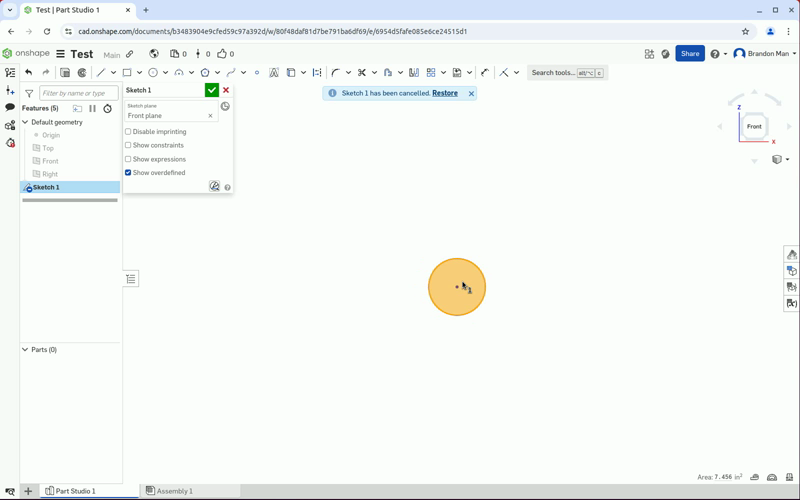
scroll(-6)
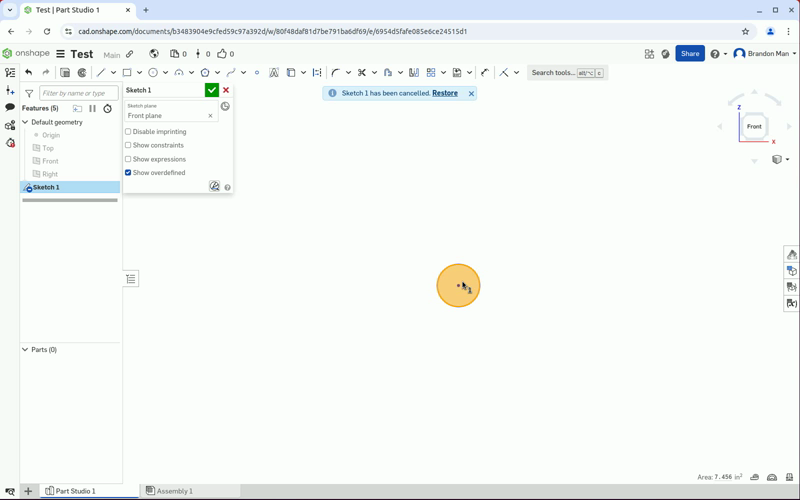
scroll(-6)
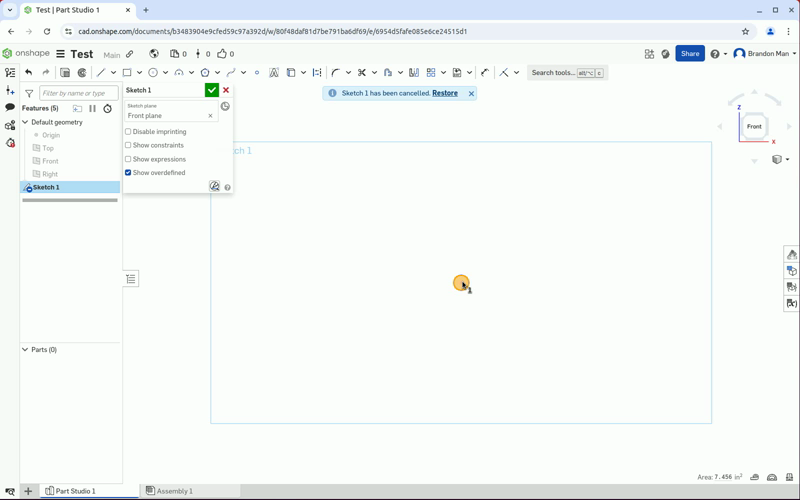
mouse_move(73, 352)
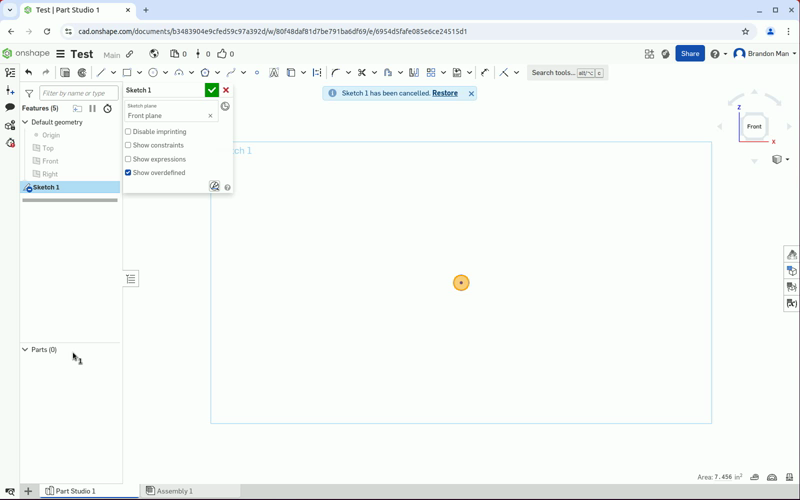
key(shift+y)
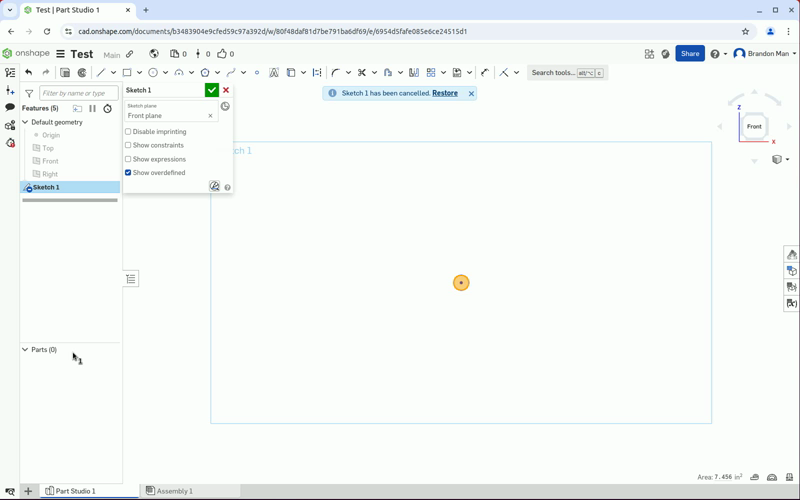
key(shift+e)
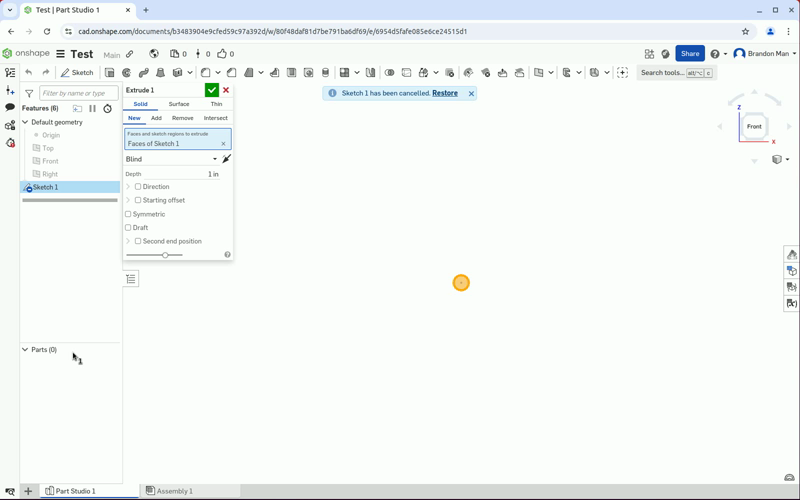
mouse_move(143, 106)
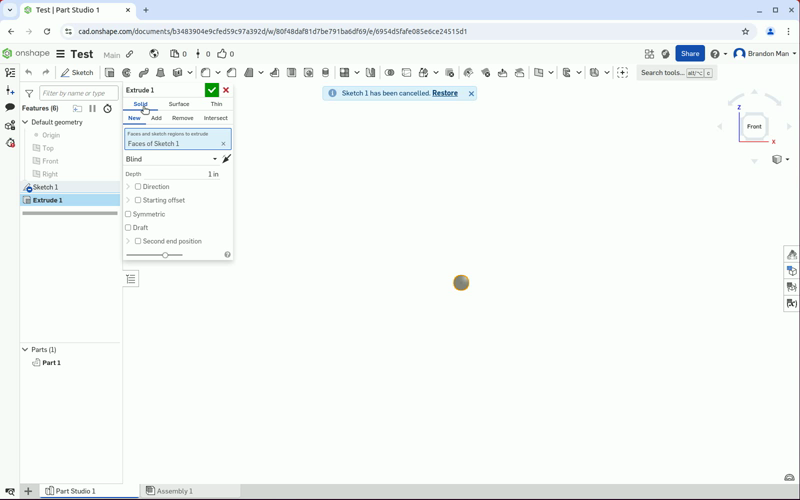
click(143, 106)
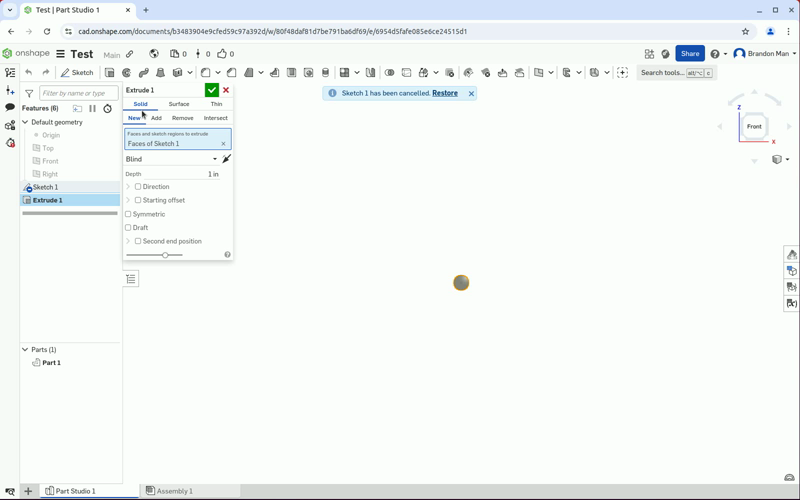
mouse_move(137, 120)
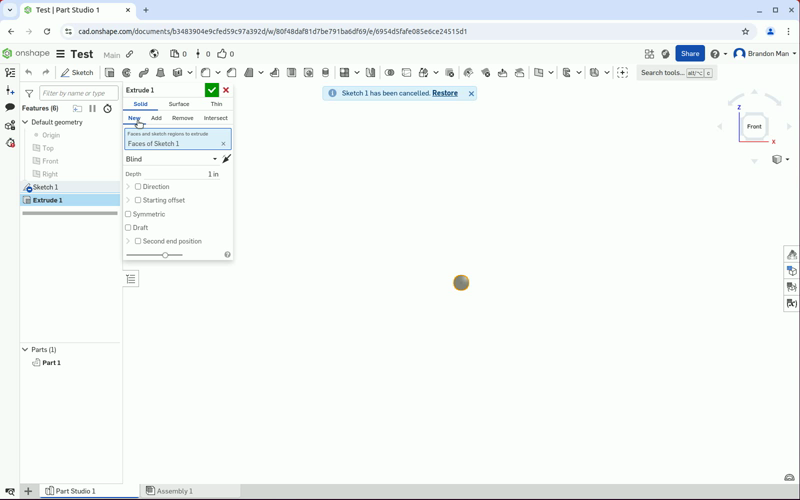
click(137, 120)
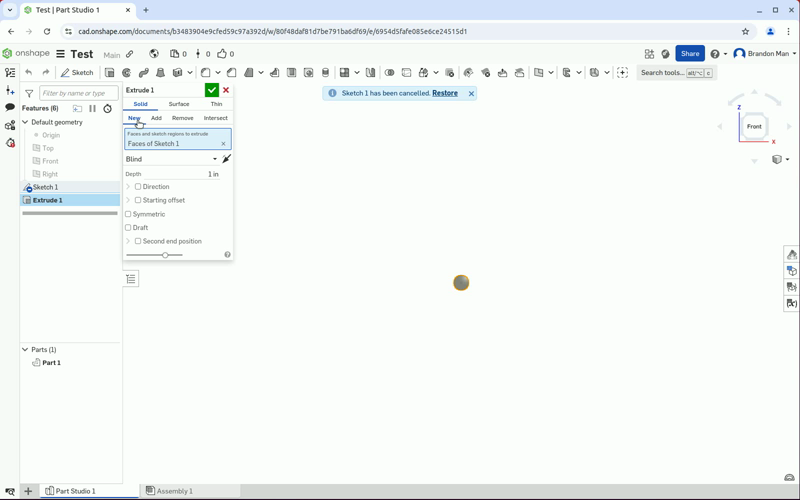
key(tab, 4)
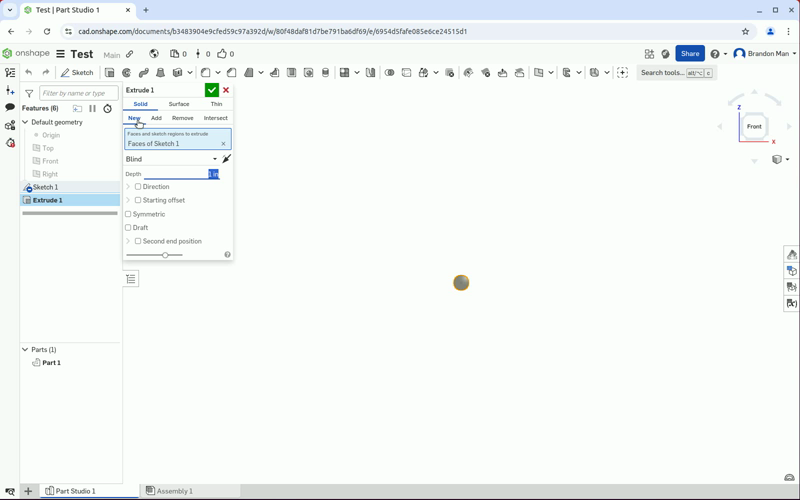
text(23.108)
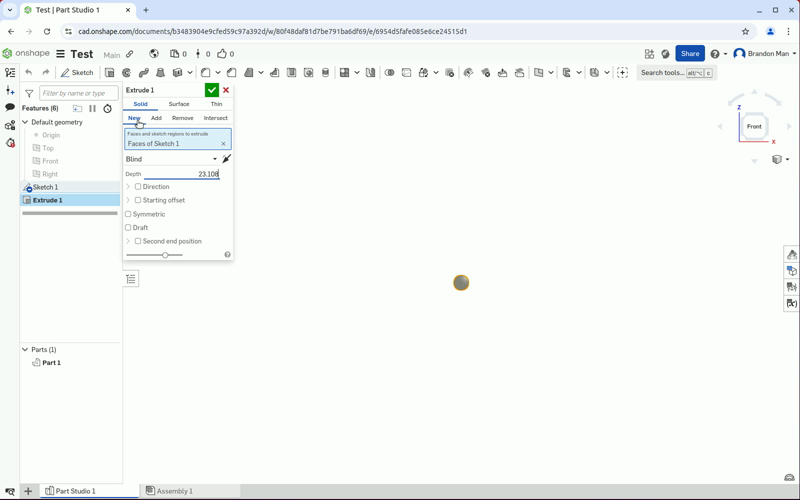
key(enter)
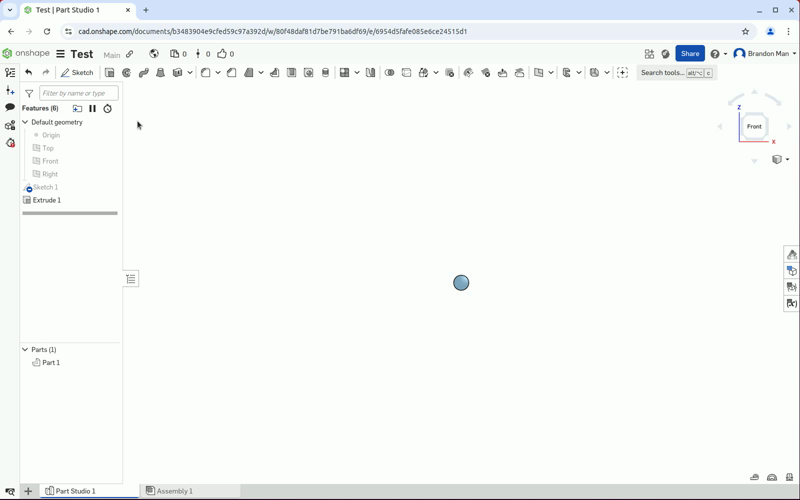
key(shift+h)
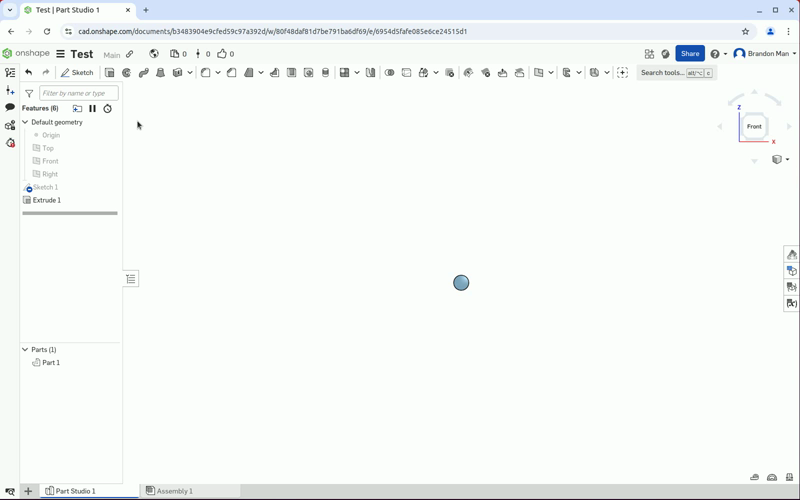
key(shift+h)
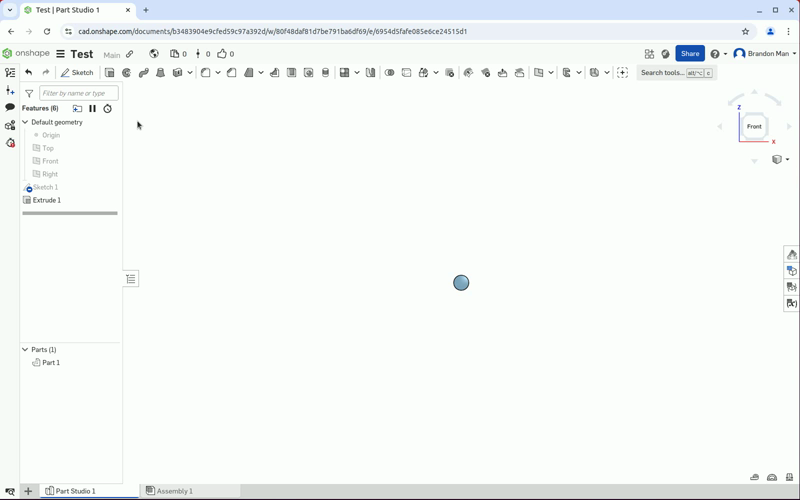
mouse_move(73, 189)
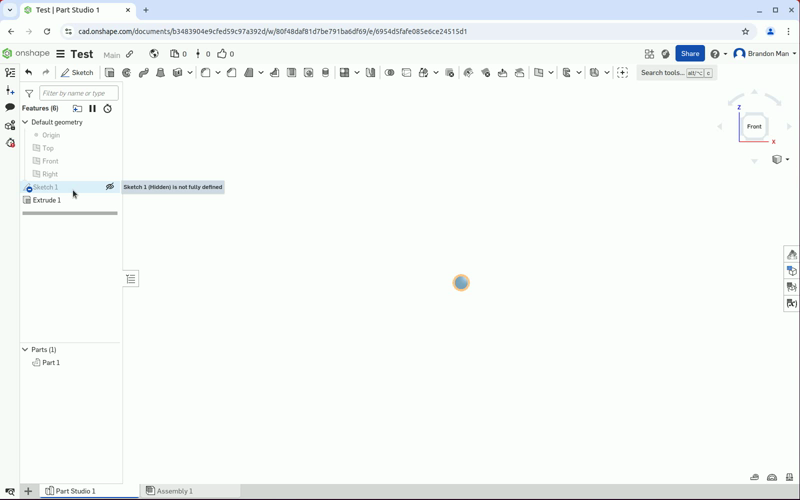
click(73, 189)
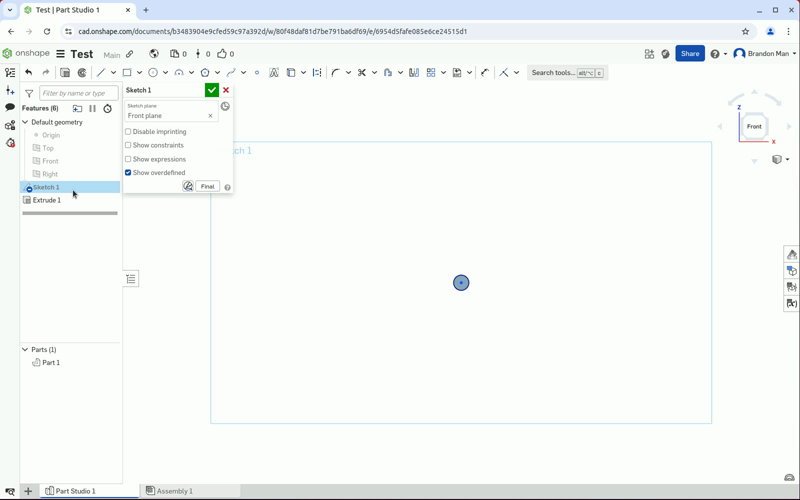
mouse_move(229, 92)
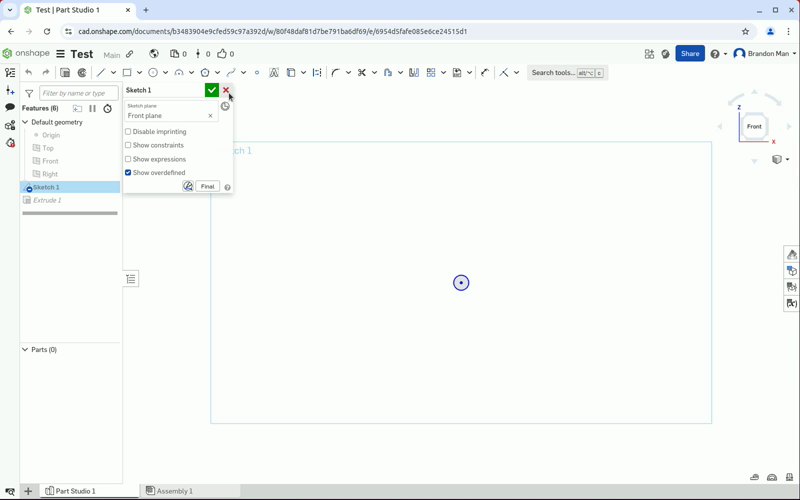
click(229, 92)
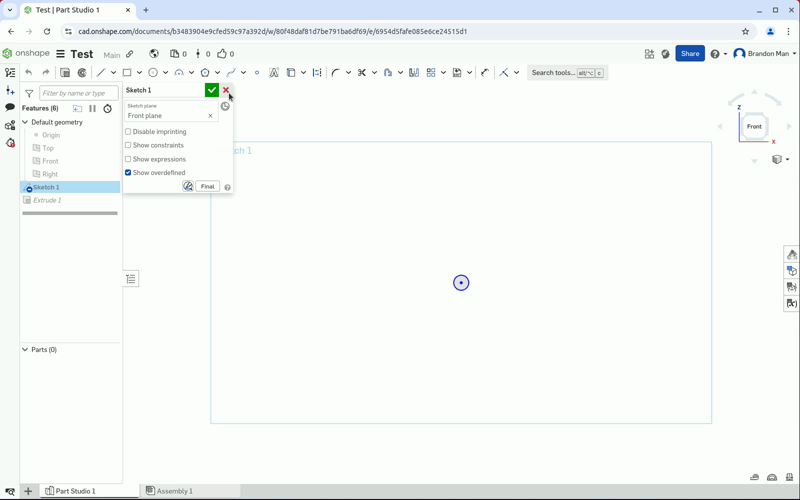
key(shift+s)
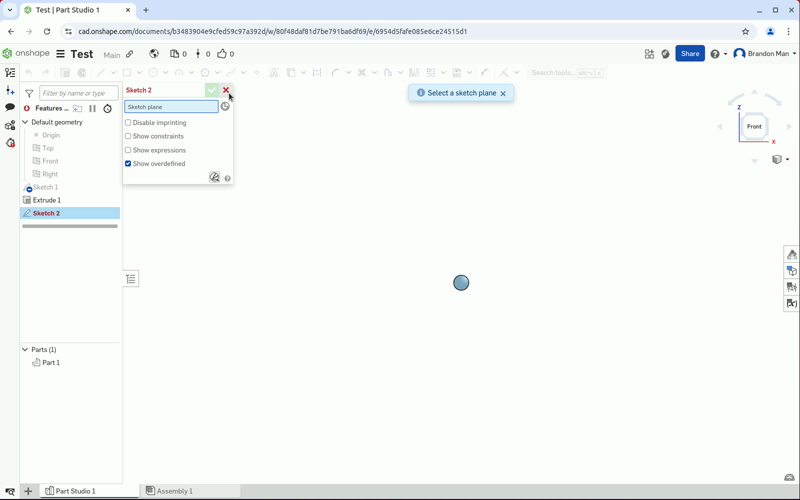
mouse_move(73, 163)
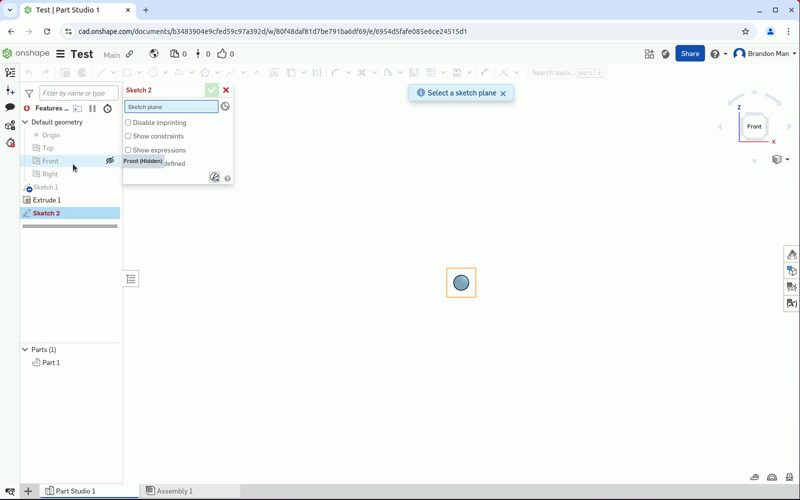
click(73, 163)
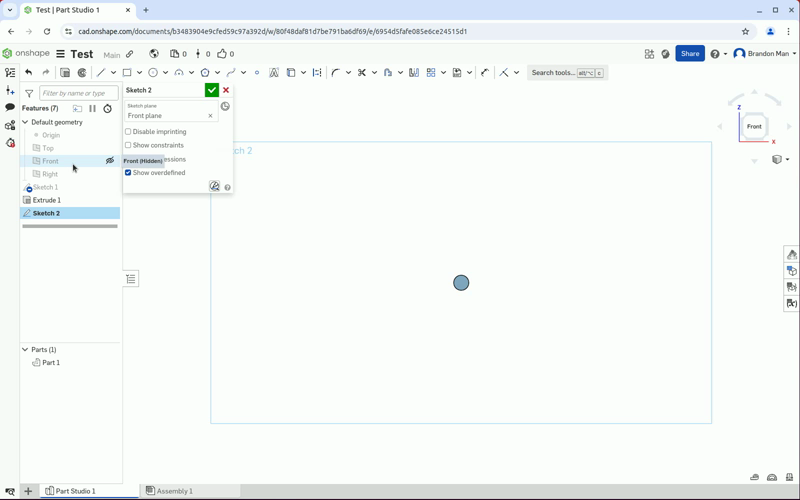
mouse_move(73, 352)
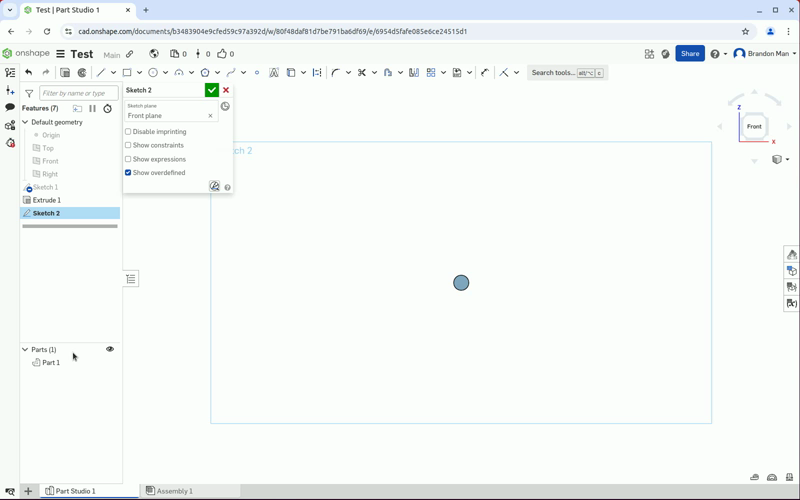
key(y)
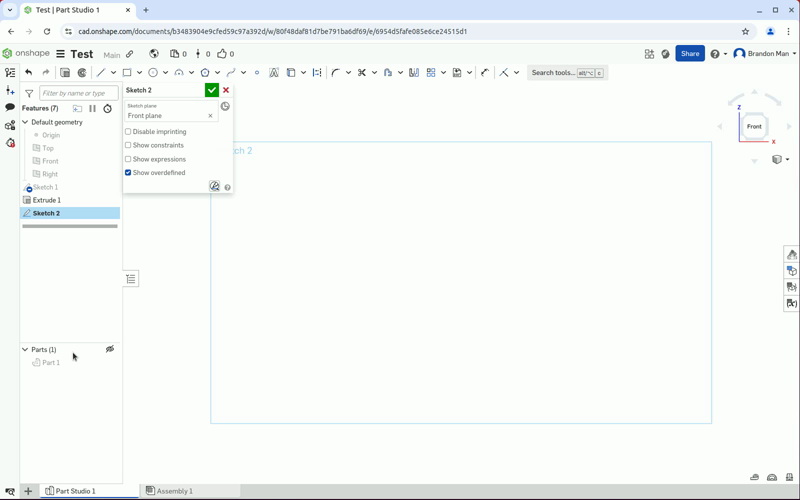
key(c)
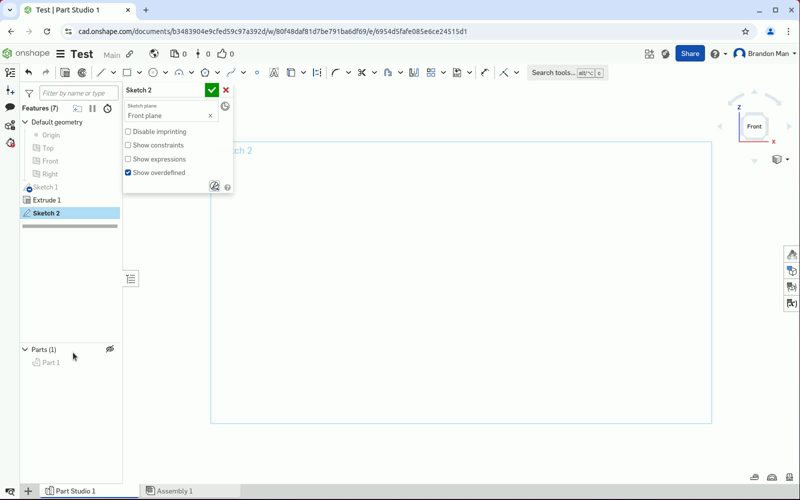
key_down(shift)
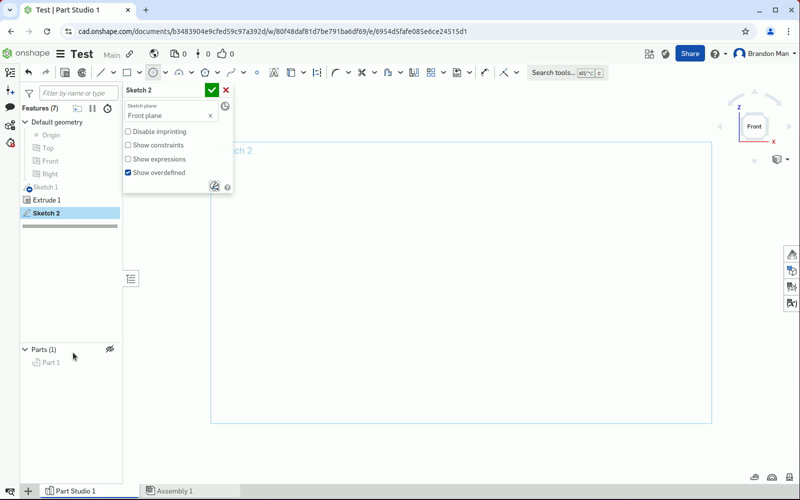
mouse_move(461, 282)
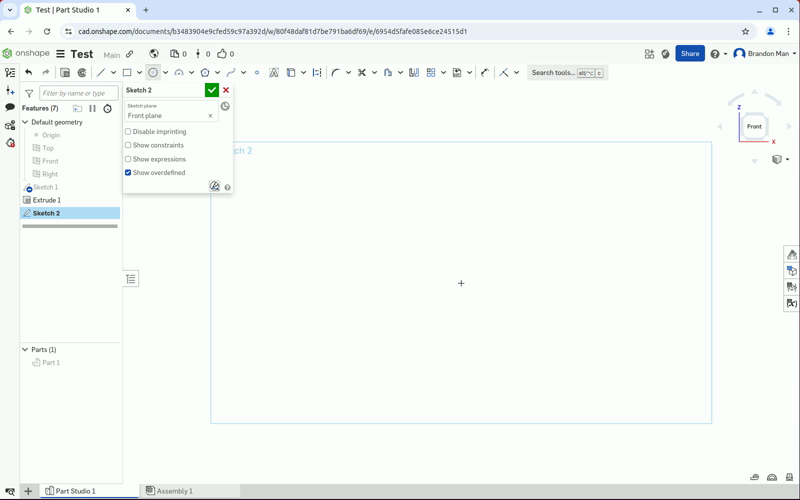
click(461, 282)
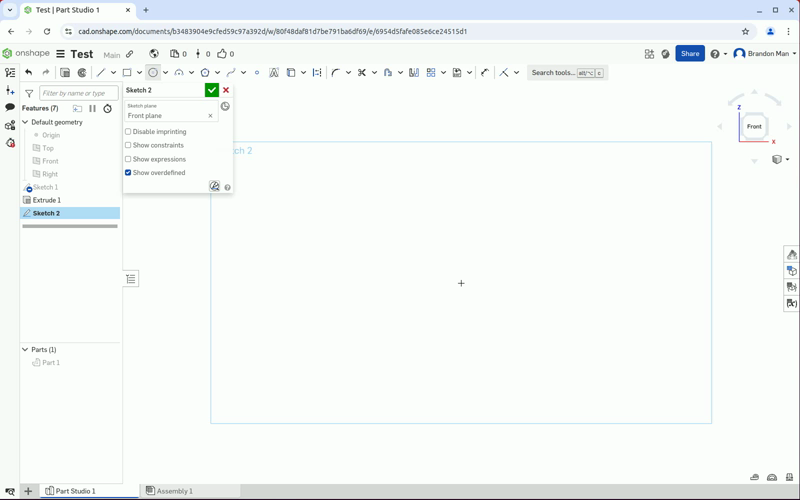
key_up(shift)
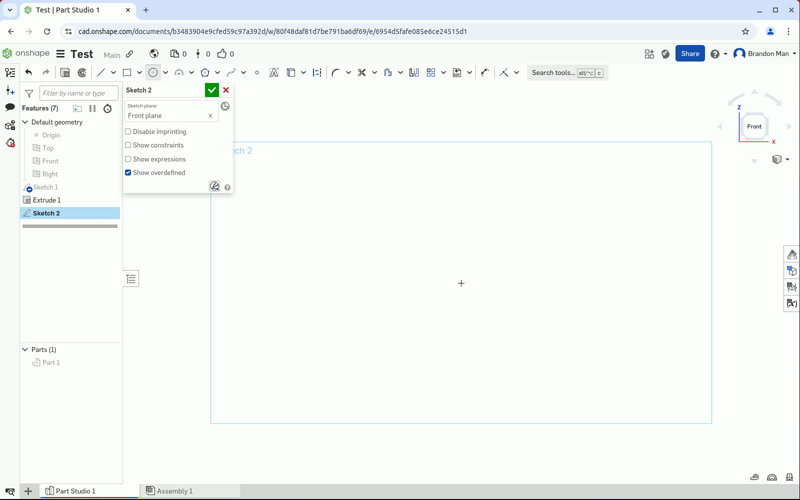
mouse_move(468, 282)
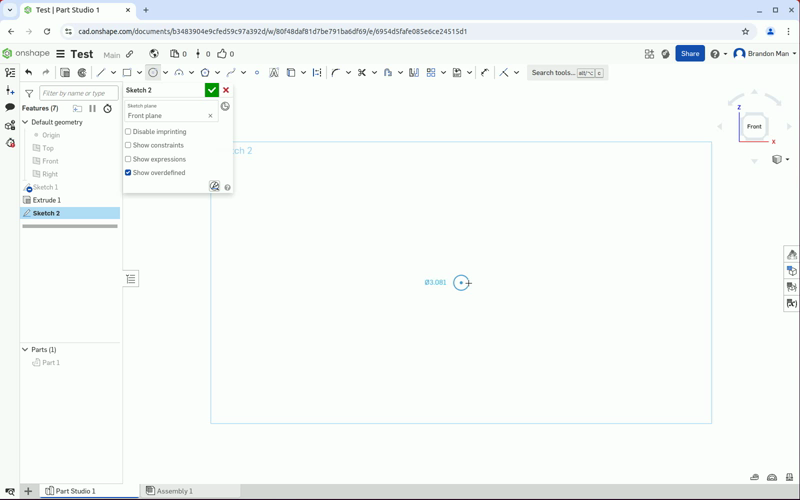
click(468, 282)
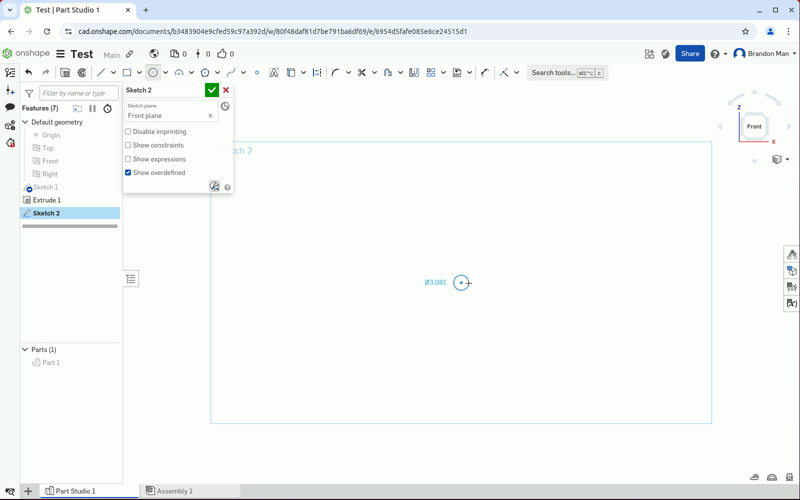
key(esc)
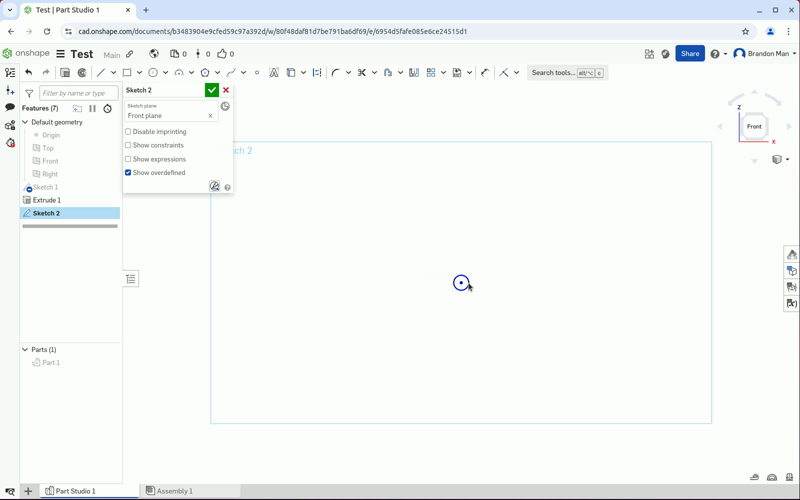
mouse_move(457, 277)
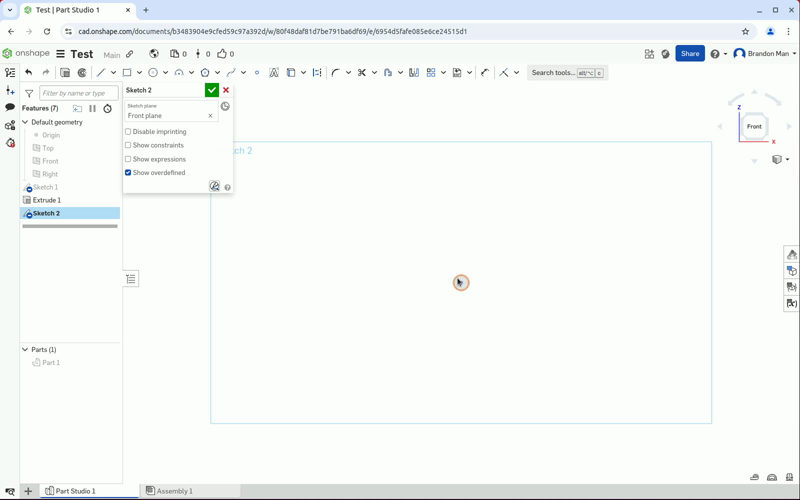
scroll(6)
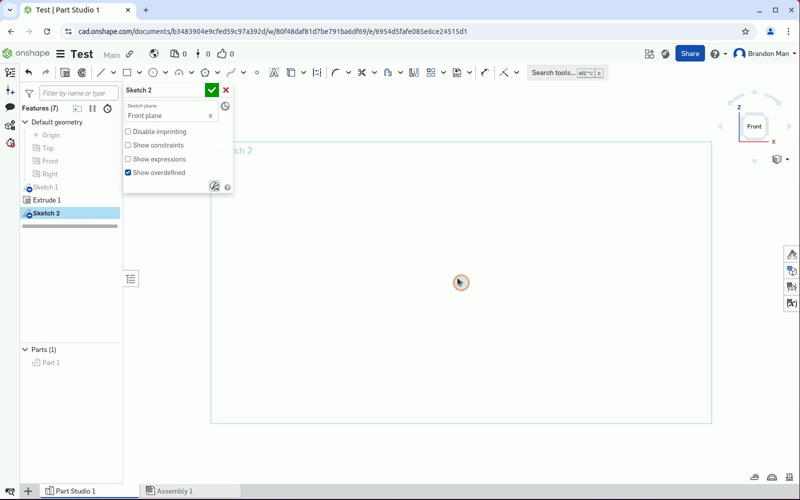
scroll(6)
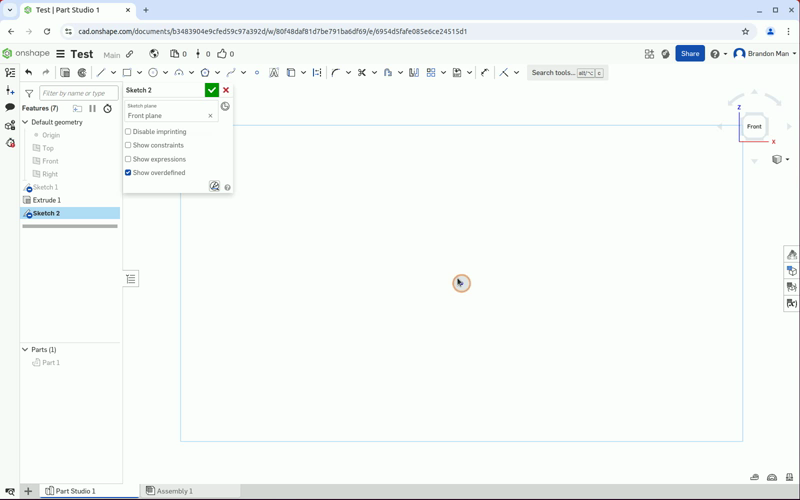
scroll(6)
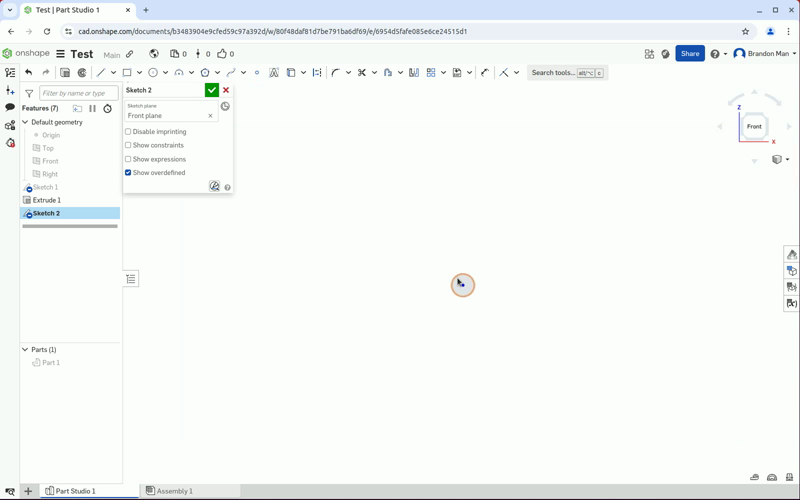
scroll(6)
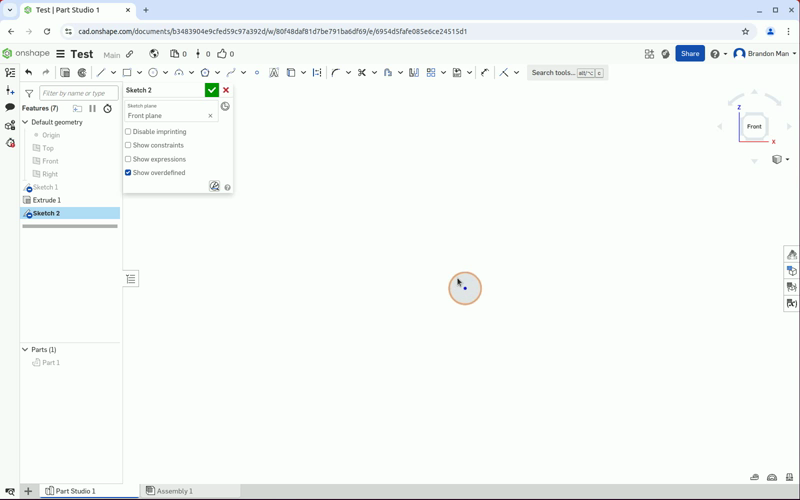
scroll(6)
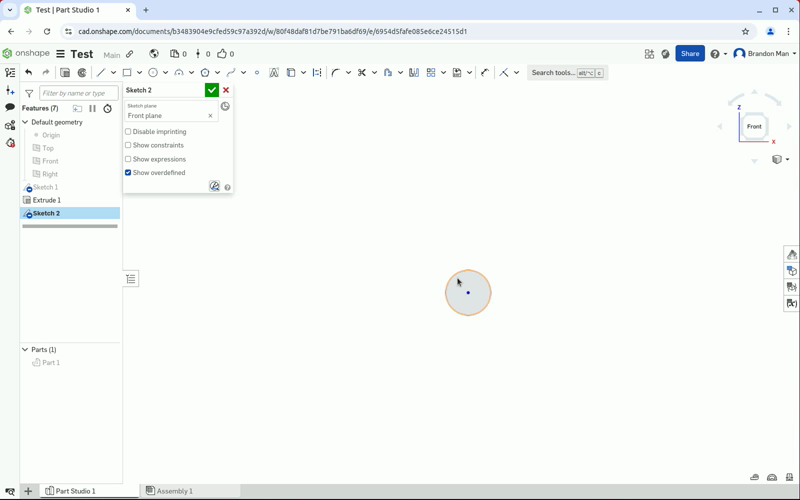
scroll(6)
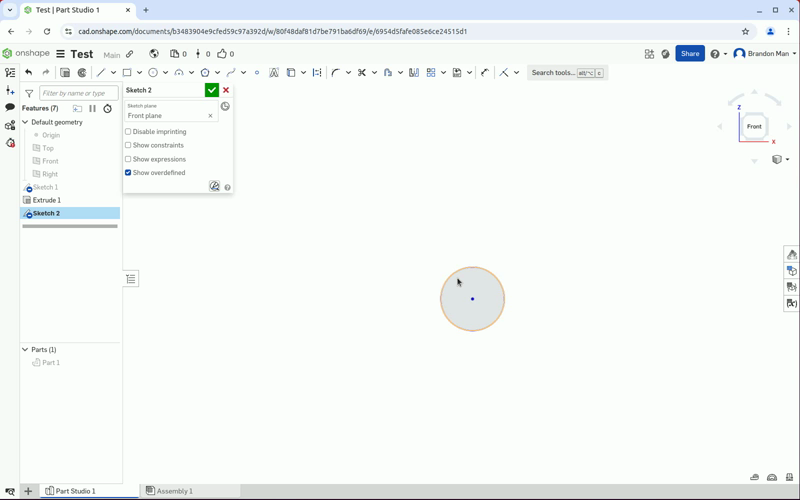
scroll(6)
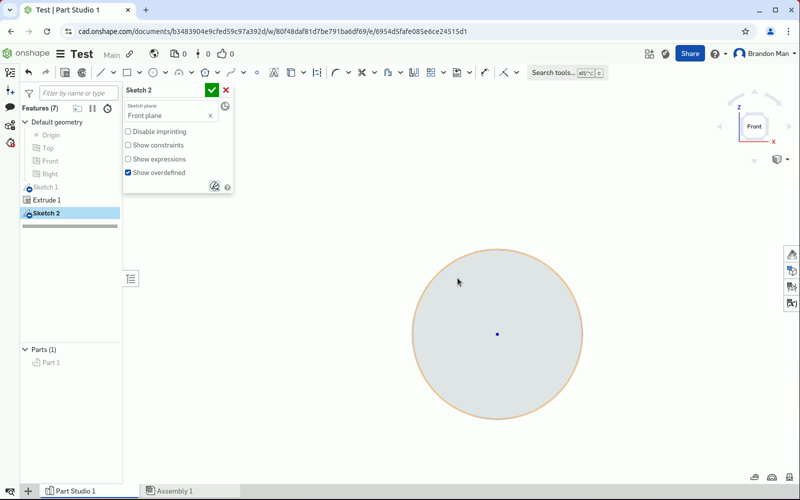
click(457, 277)
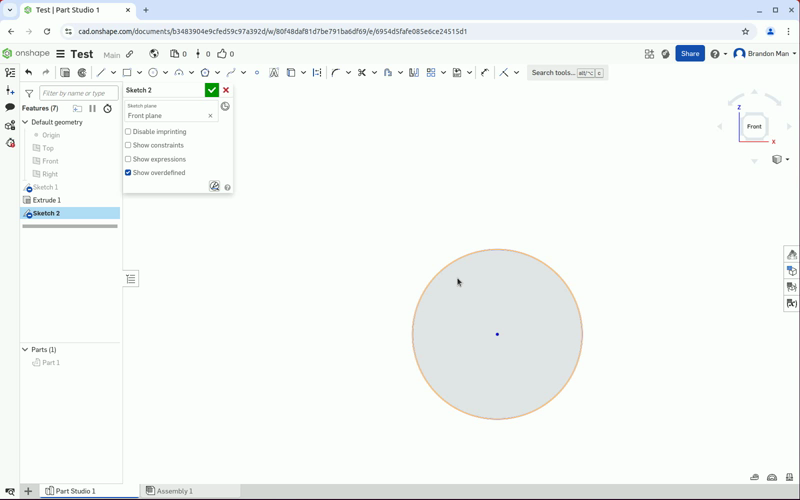
scroll(-6)
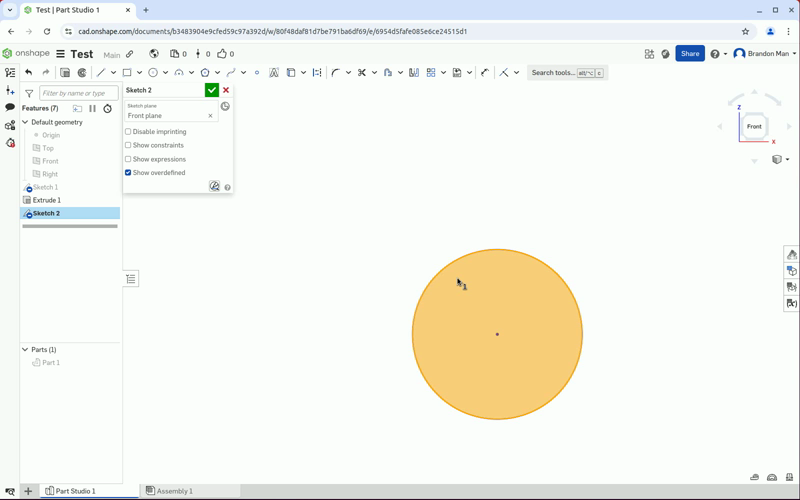
scroll(-6)
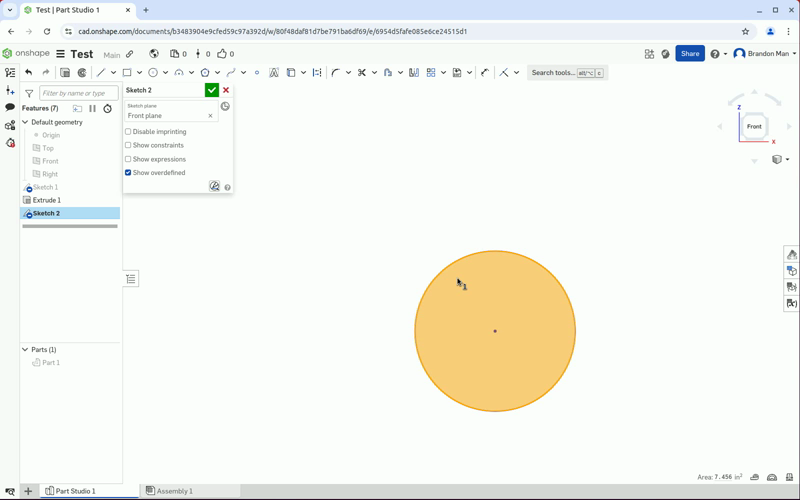
scroll(-6)
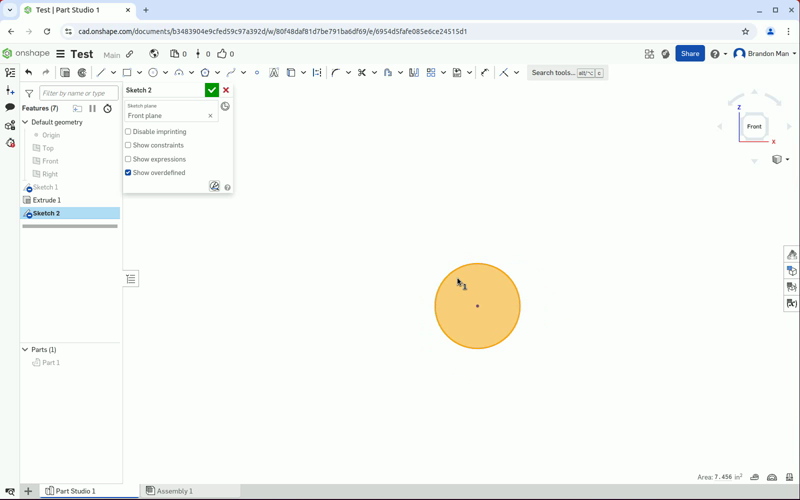
scroll(-6)
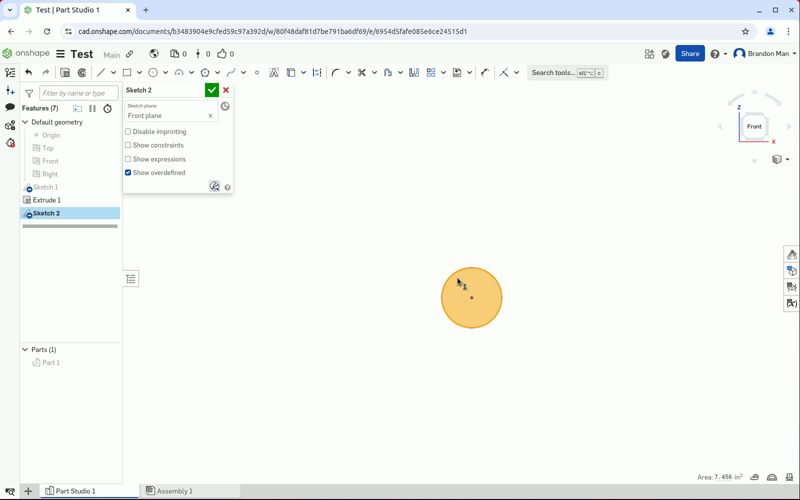
scroll(-6)
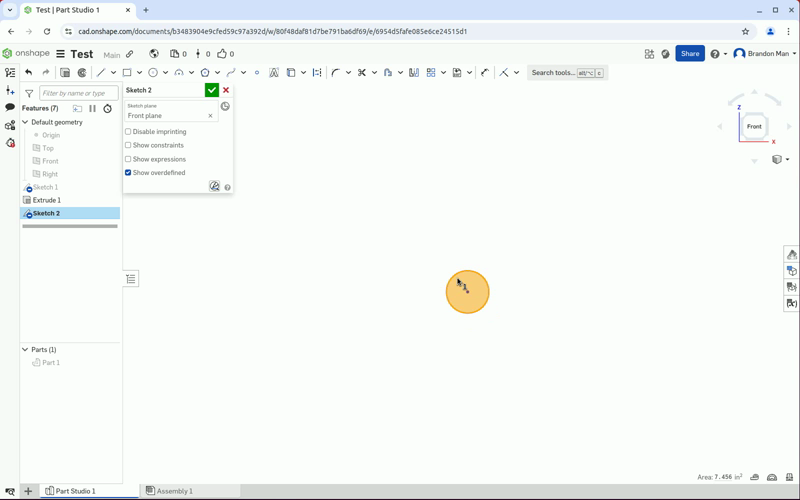
scroll(-6)
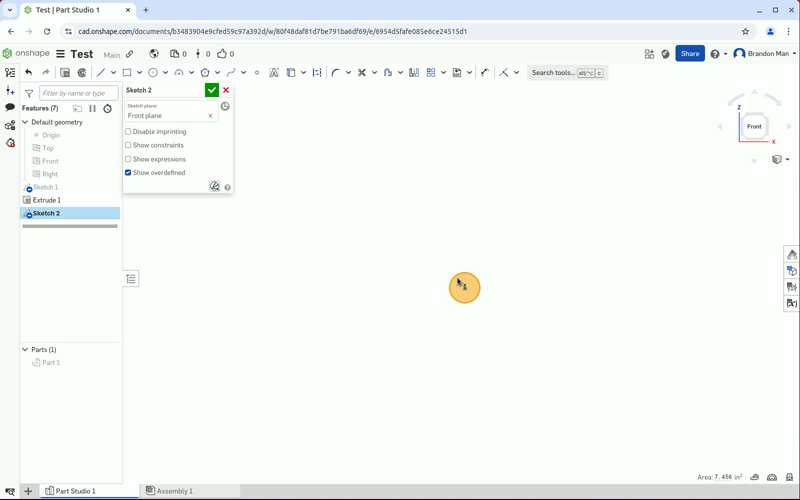
scroll(-6)
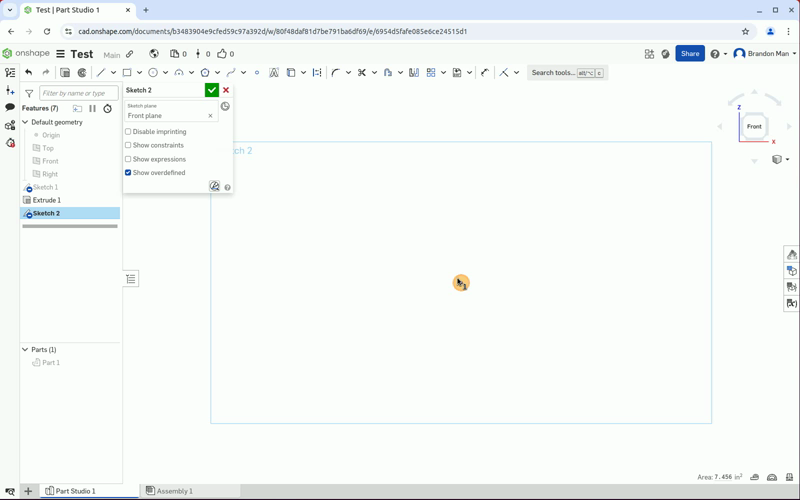
mouse_move(73, 352)
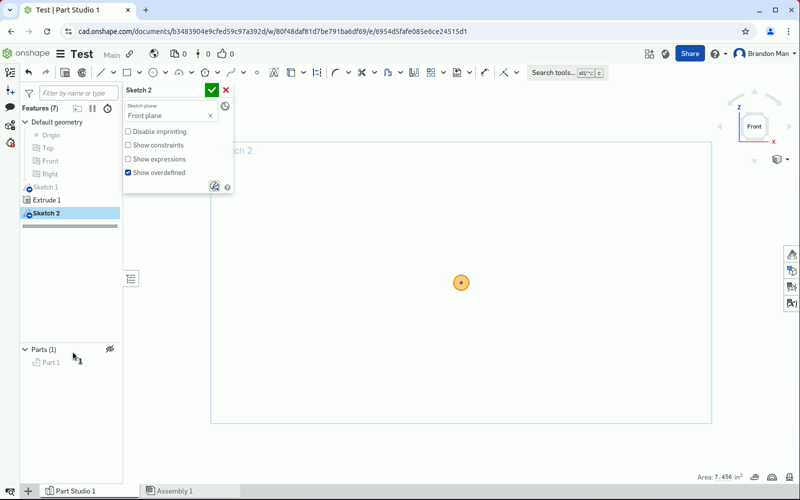
key(shift+y)
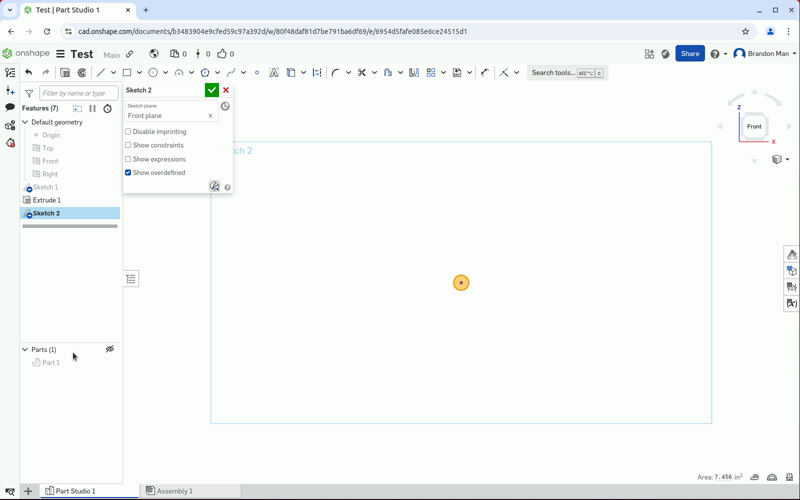
key(shift+e)
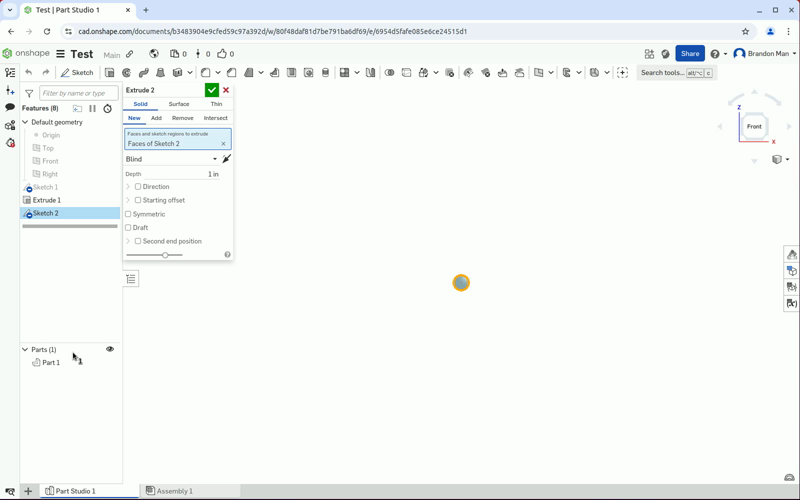
mouse_move(143, 106)
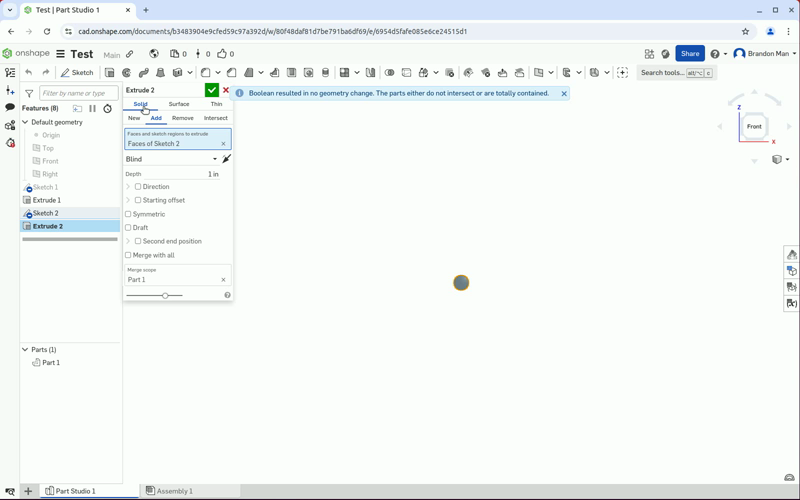
click(143, 106)
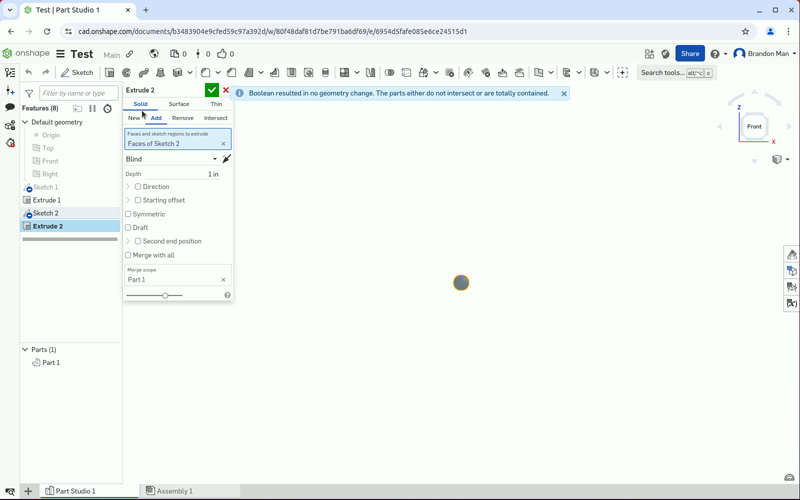
mouse_move(137, 120)
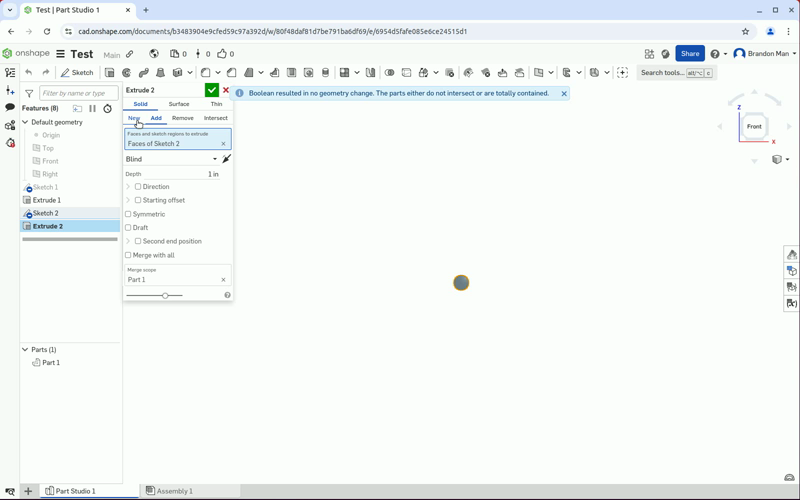
click(137, 120)
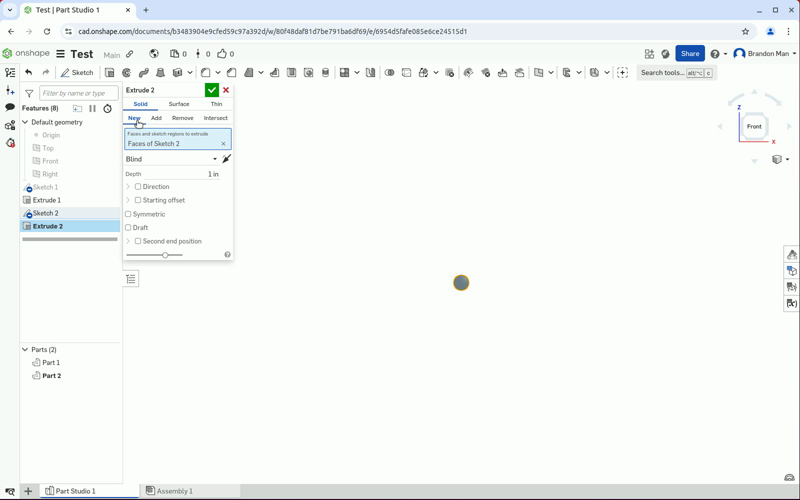
key(tab, 4)
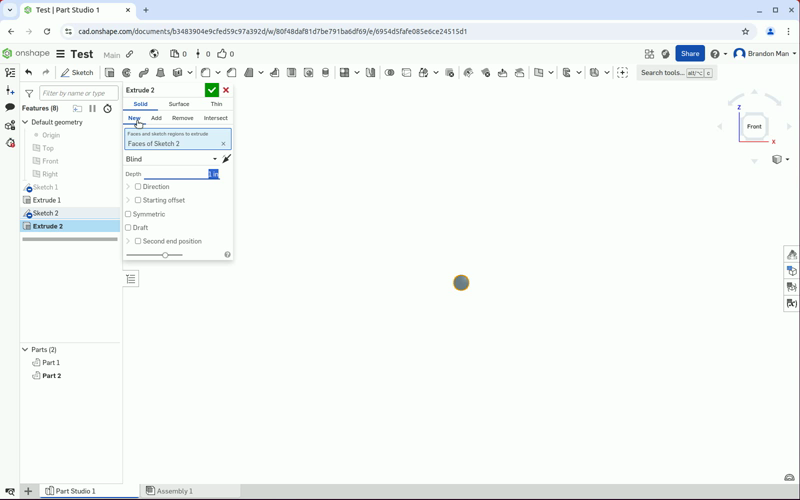
text(-23.108)
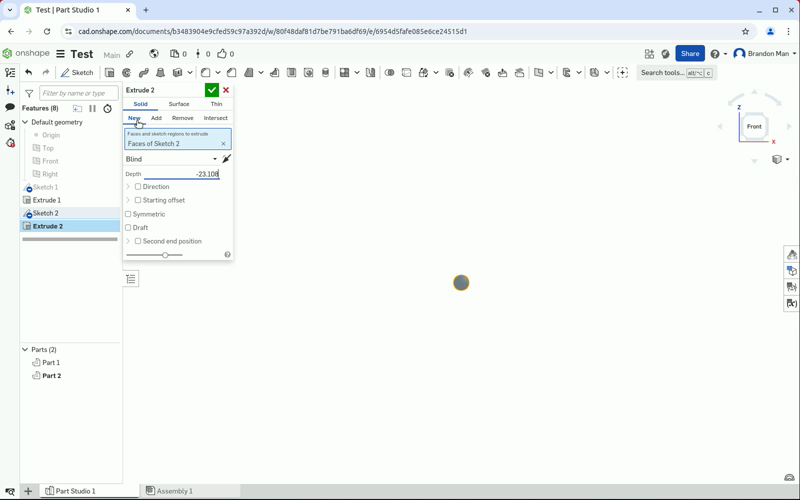
key(enter)
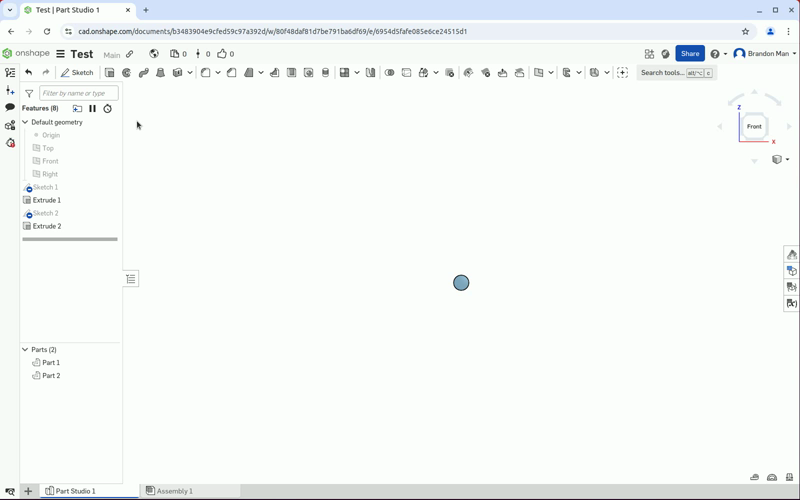
key(shift+h)
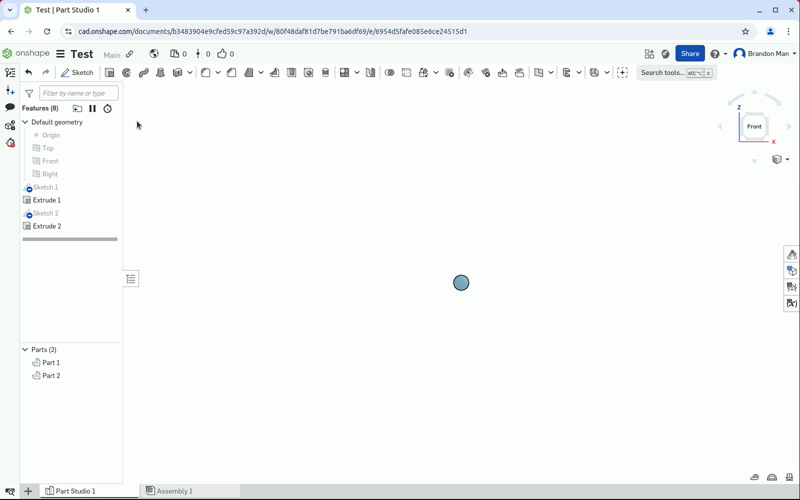
key(shift+h)
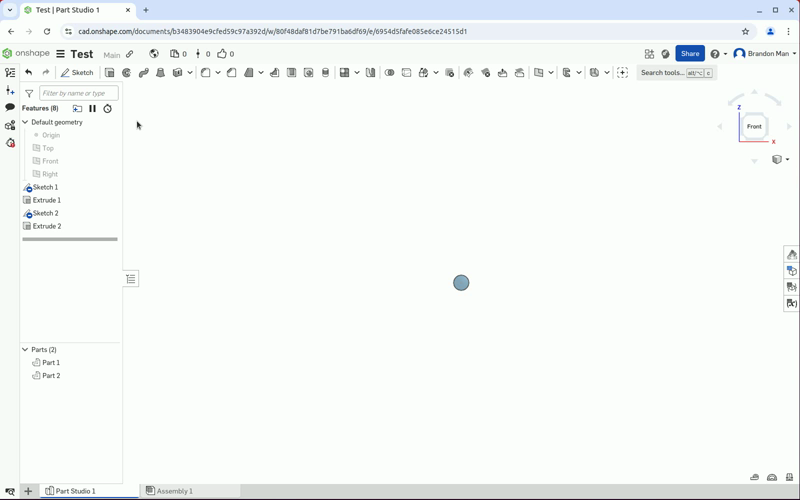
key(shift+7)
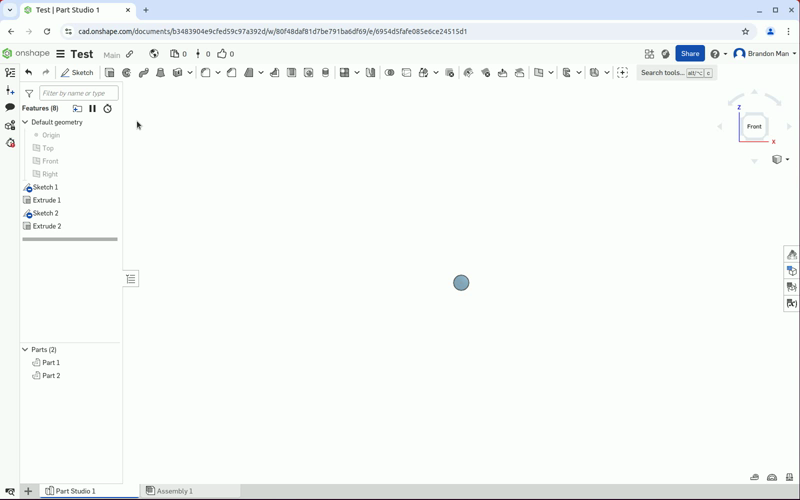
key(left, 2)
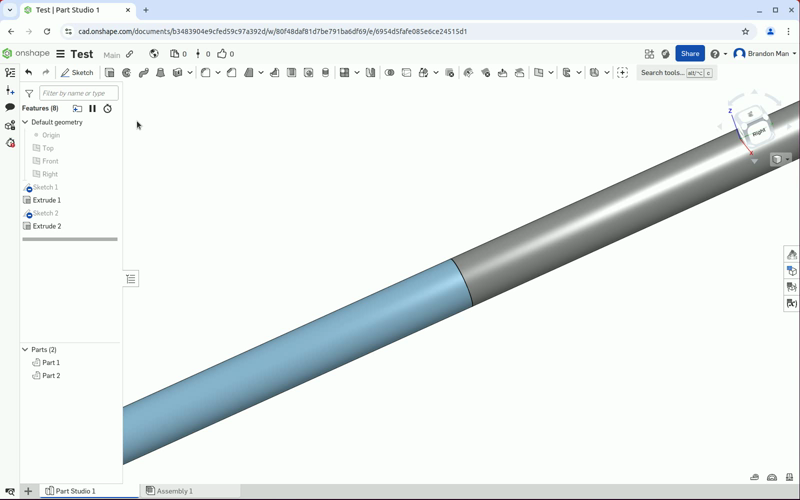
key(down, 2)
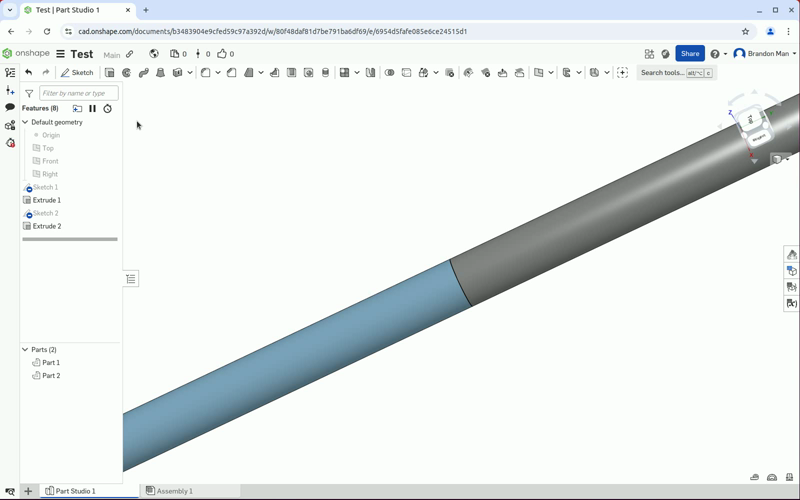
key(up, 2)
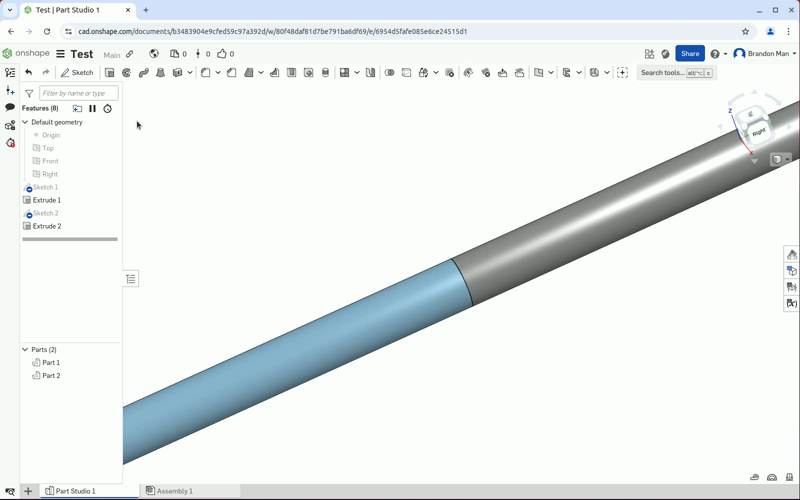
key(right, 2)
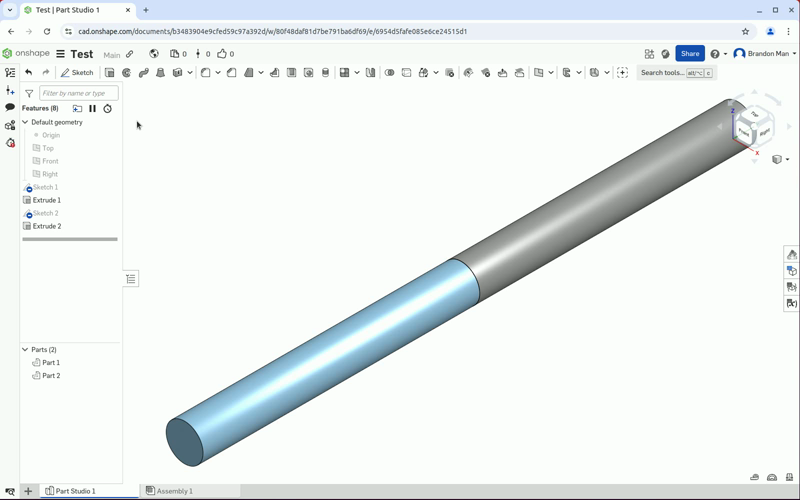
mouse_move(73, 189)
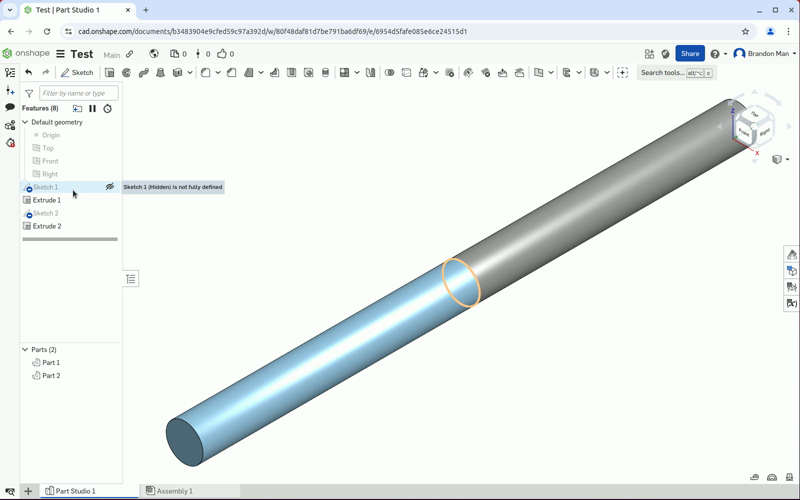
click(73, 189)